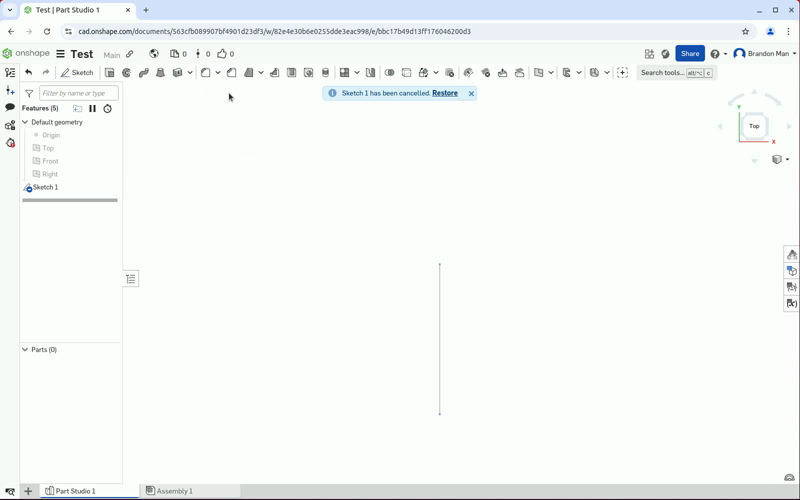
key(shift+h)
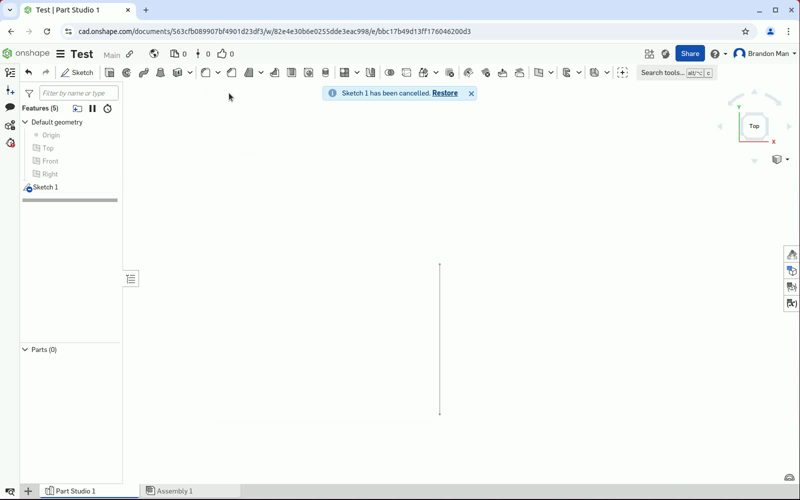
key(shift+s)
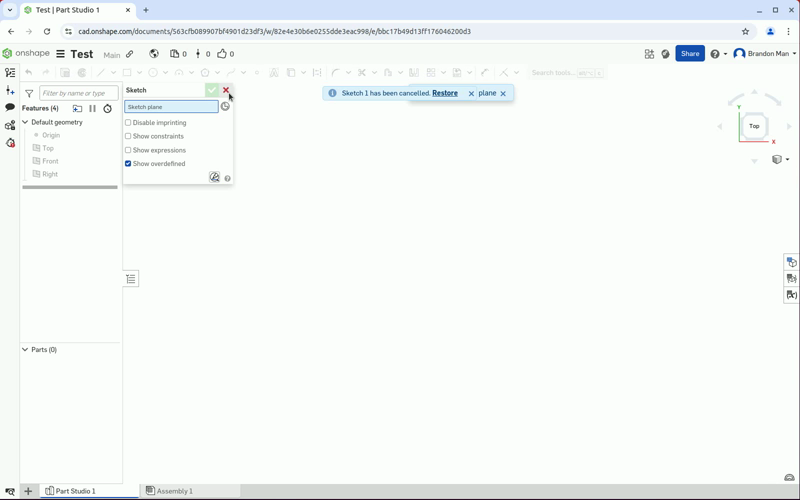
mouse_move(73, 150)
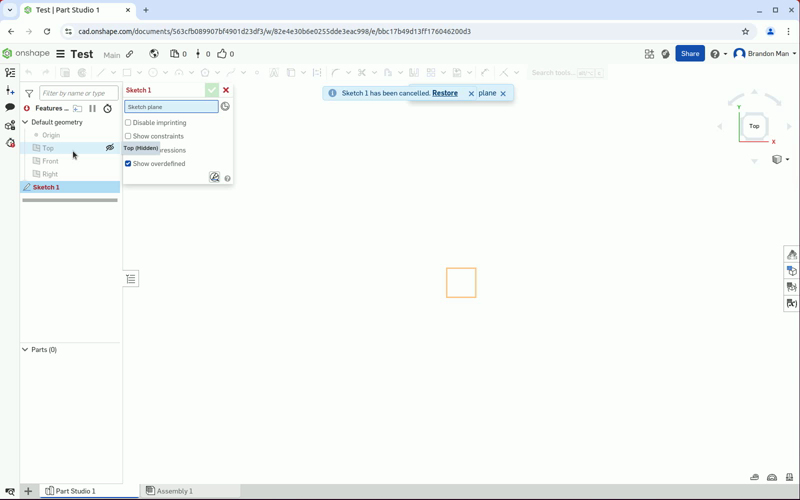
click(73, 150)
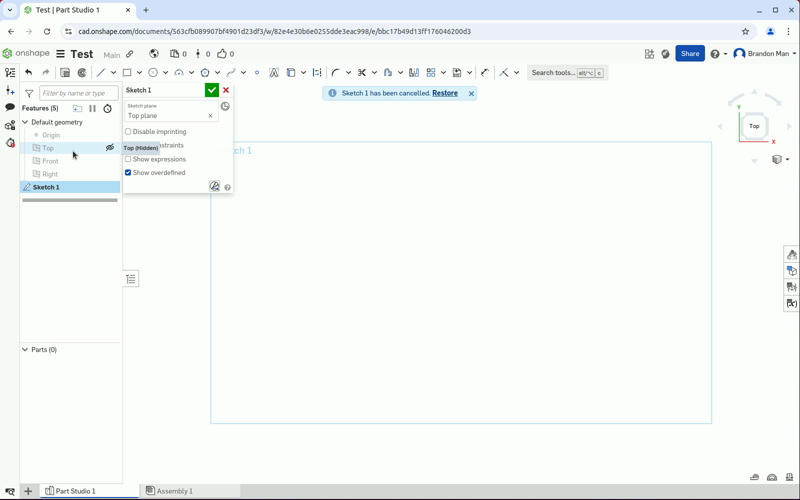
mouse_move(73, 352)
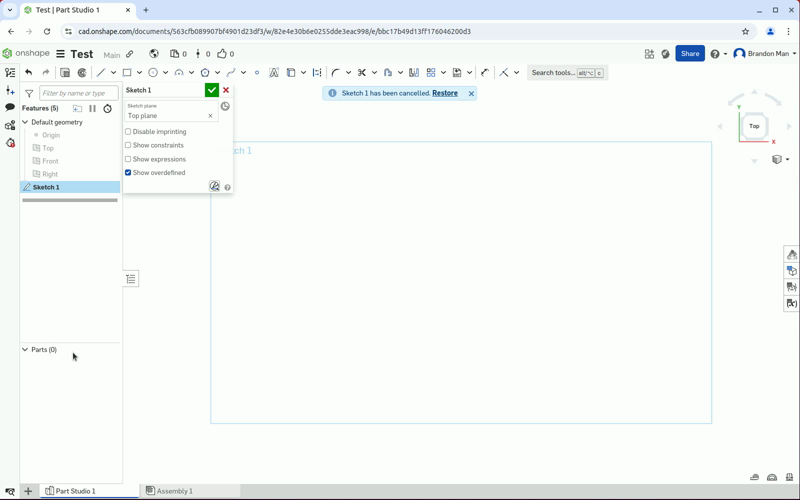
key(y)
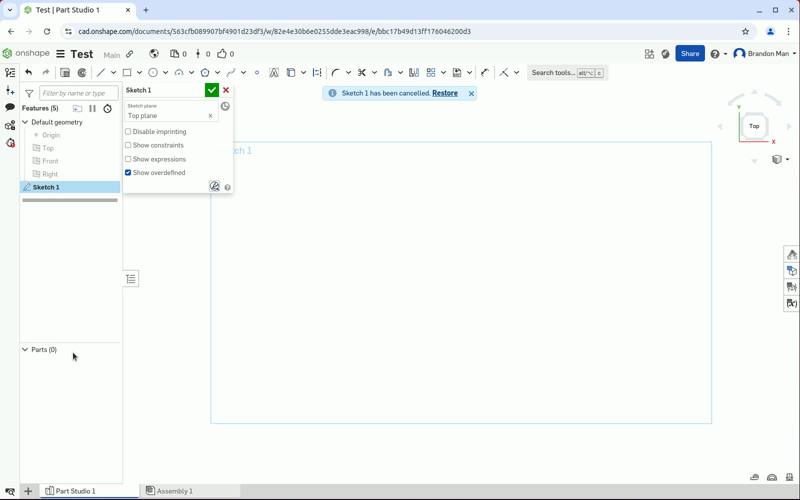
key(l)
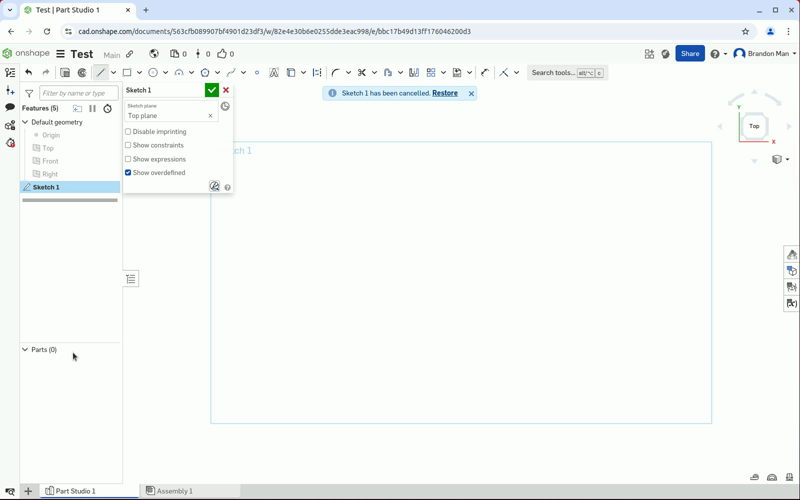
key_down(shift)
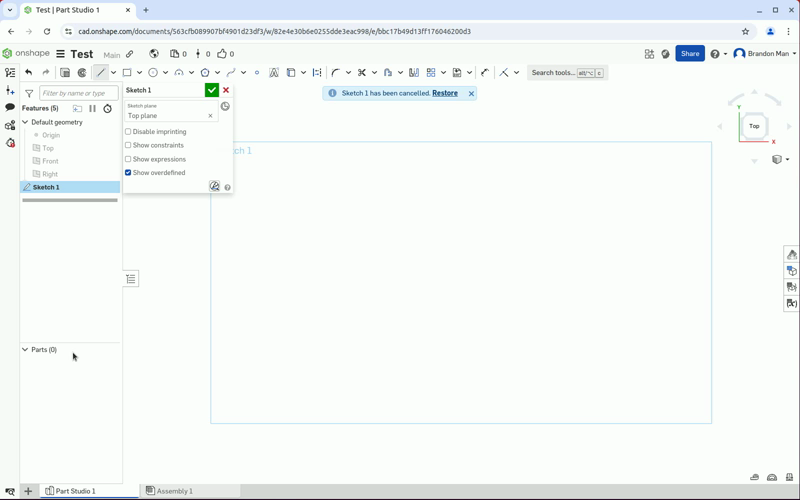
mouse_move(348, 395)
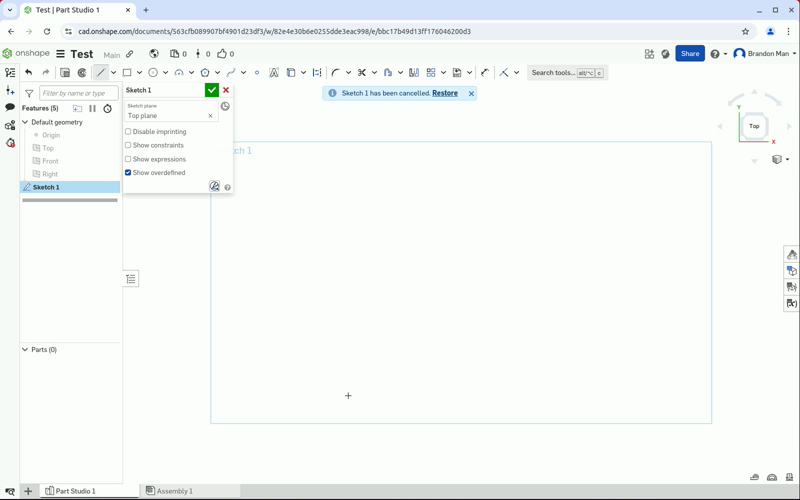
click(348, 395)
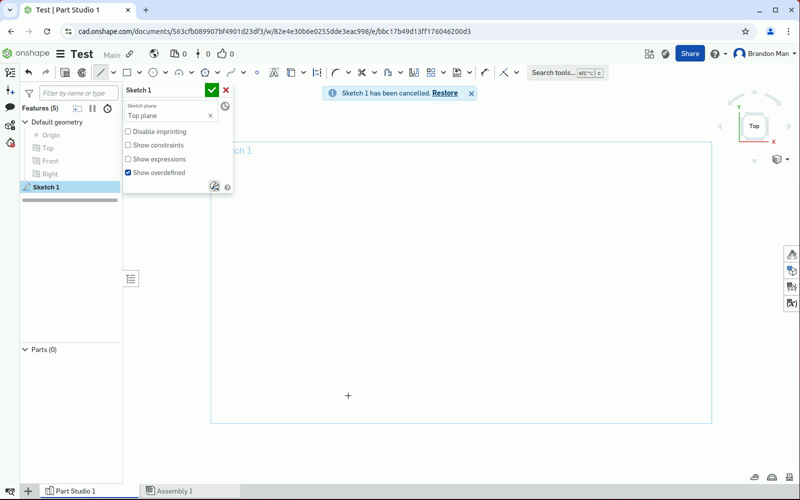
key_up(shift)
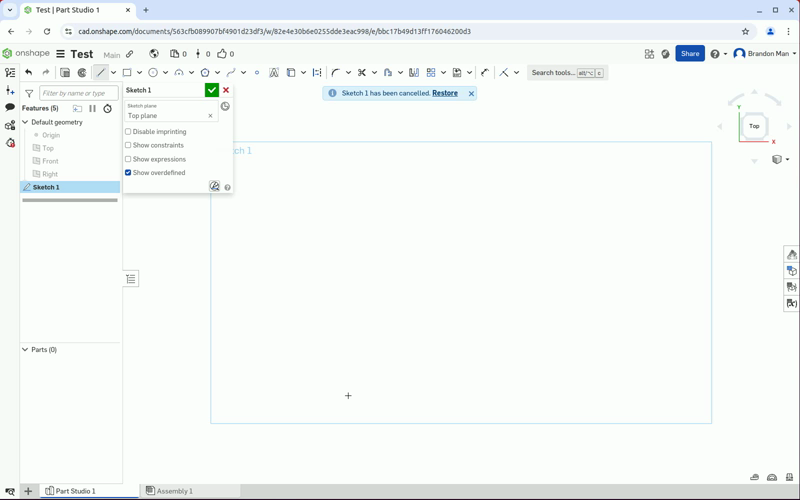
key_down(shift)
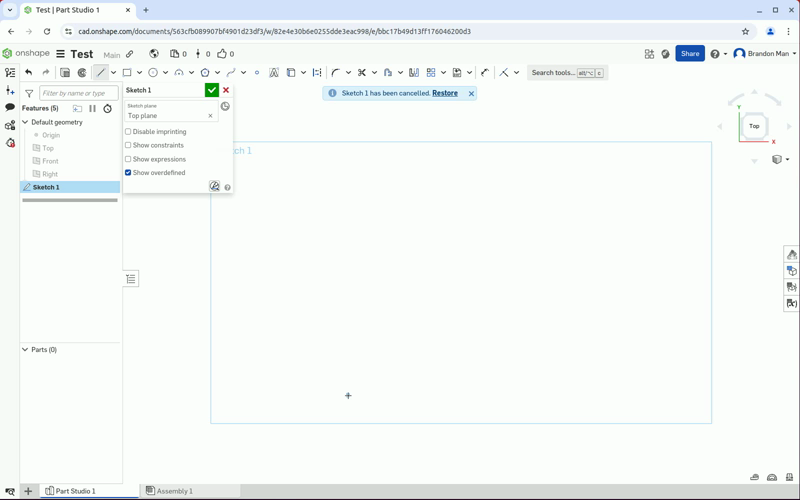
mouse_move(572, 395)
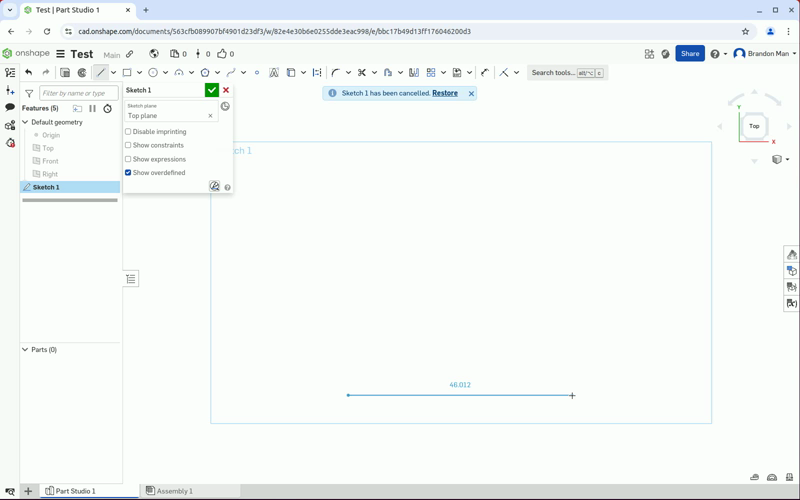
click(572, 395)
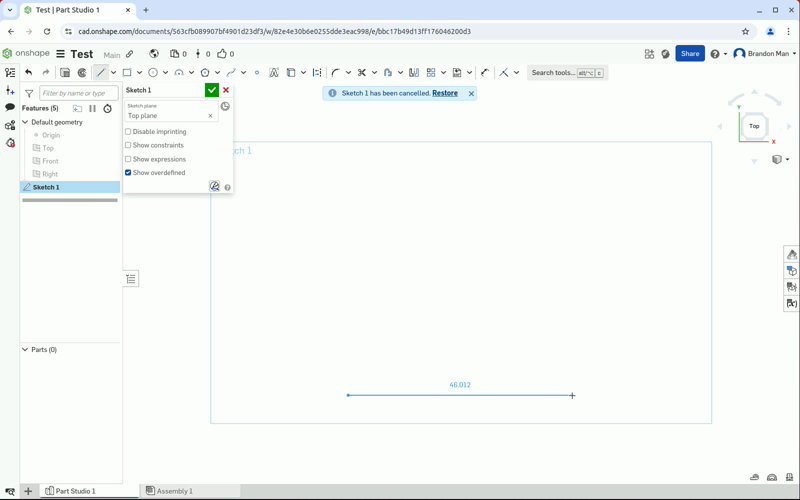
key_up(shift)
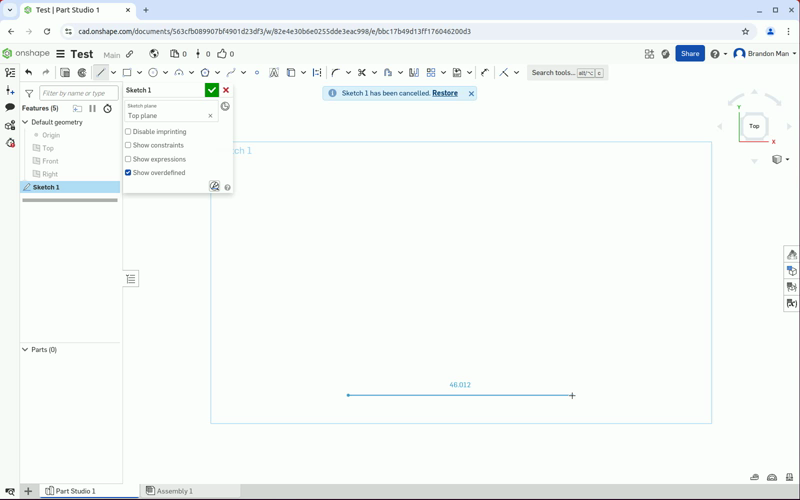
key_down(shift)
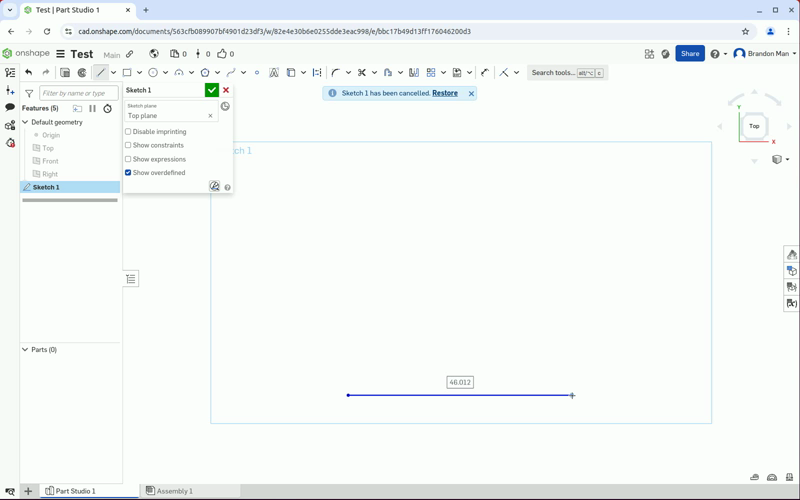
mouse_move(572, 171)
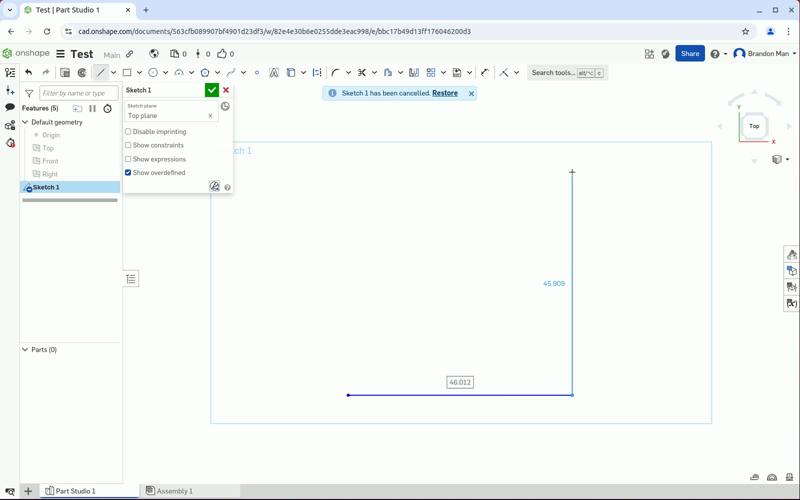
click(572, 171)
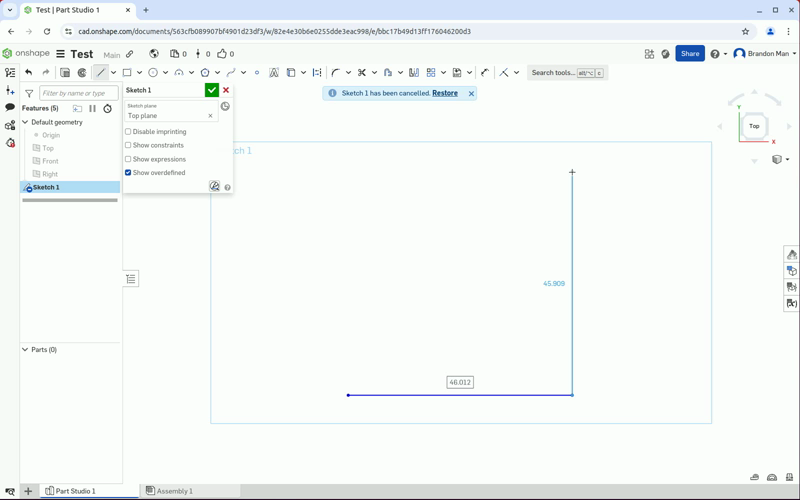
key_up(shift)
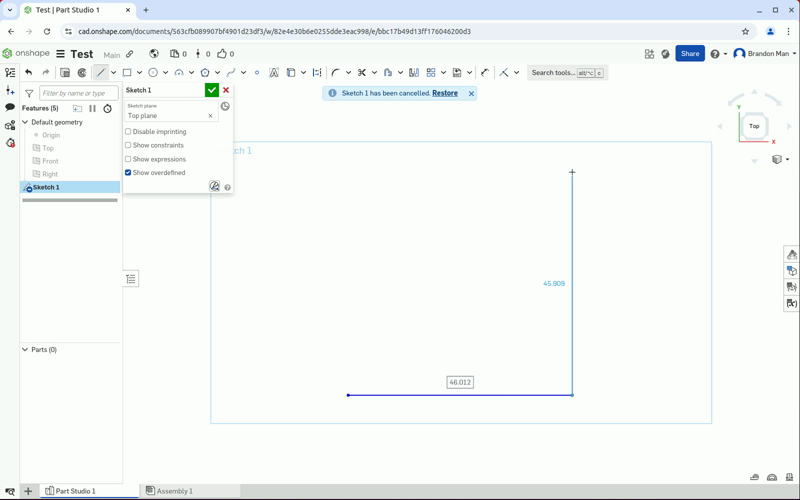
key_down(shift)
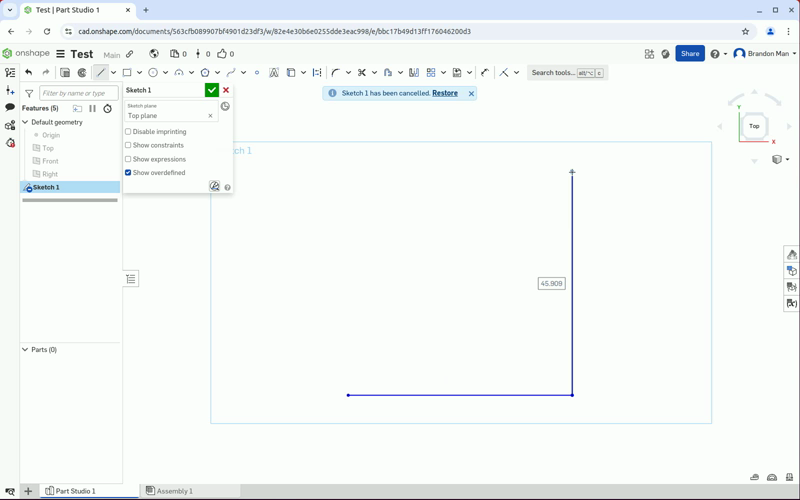
mouse_move(348, 171)
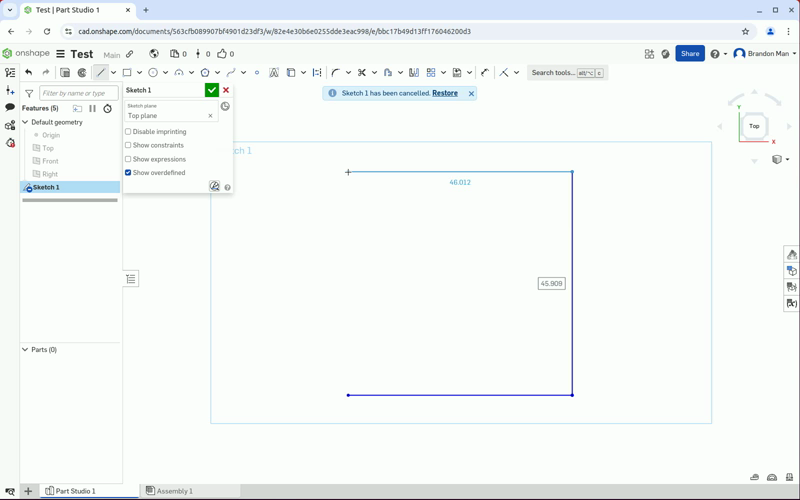
click(348, 171)
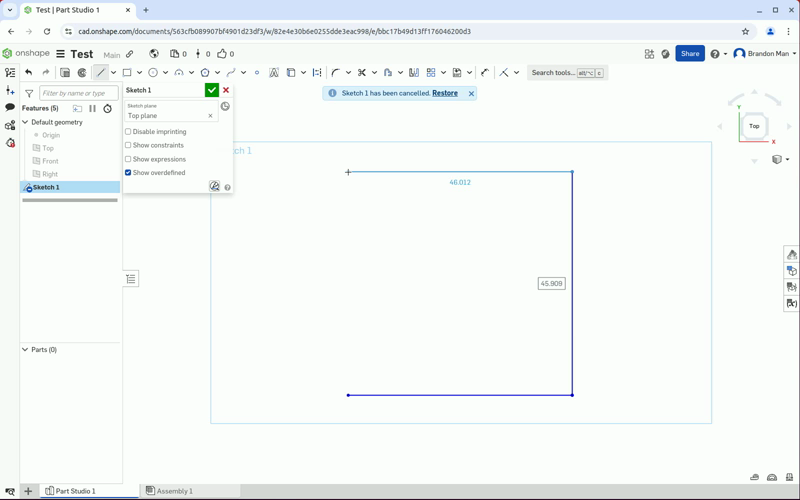
key_up(shift)
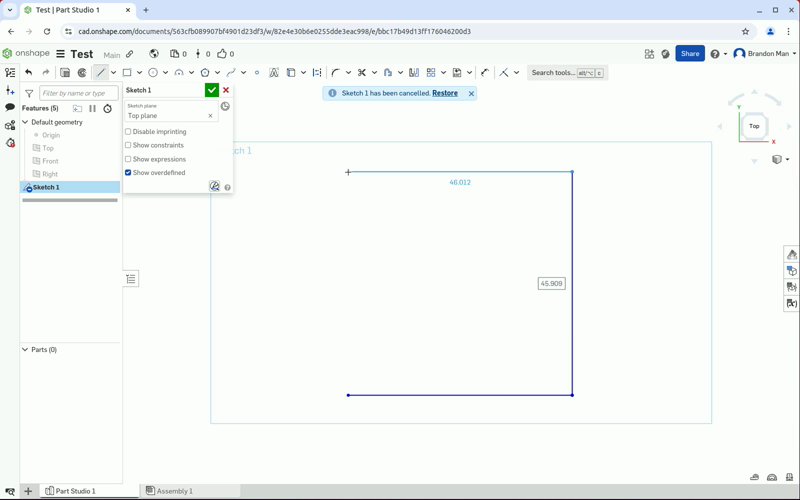
key_down(shift)
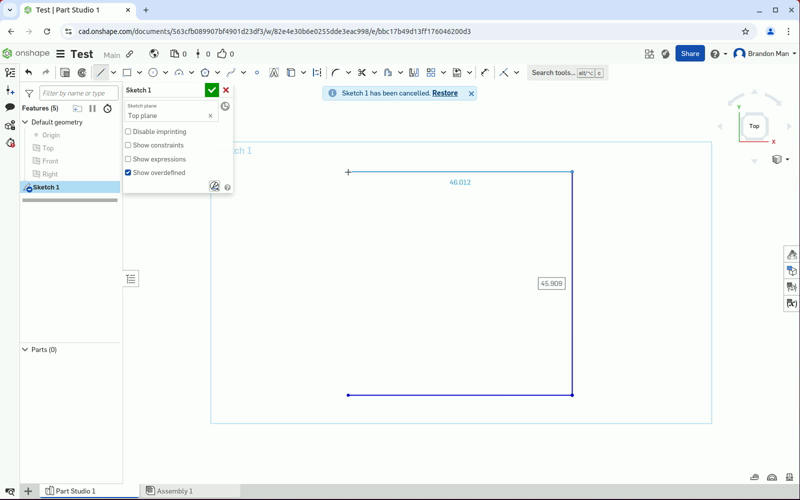
mouse_move(348, 395)
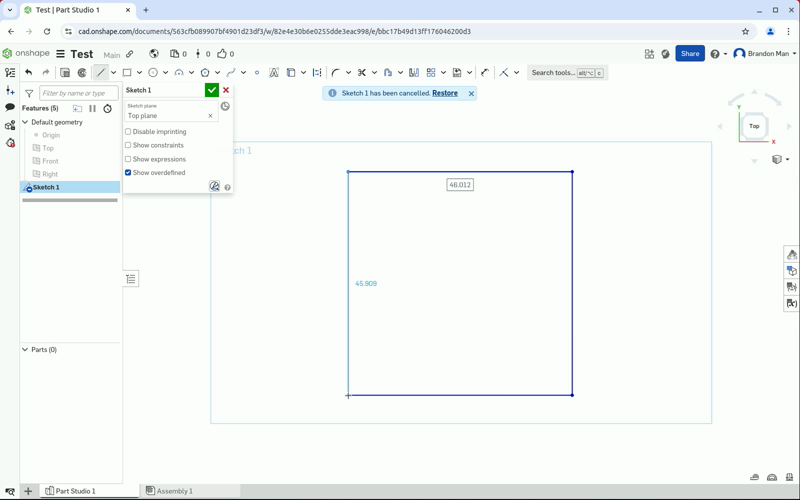
key_up(shift)
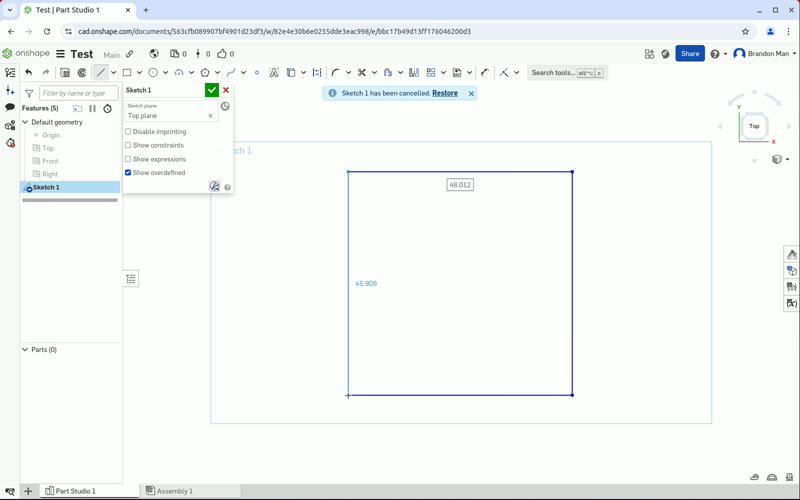
click(348, 395)
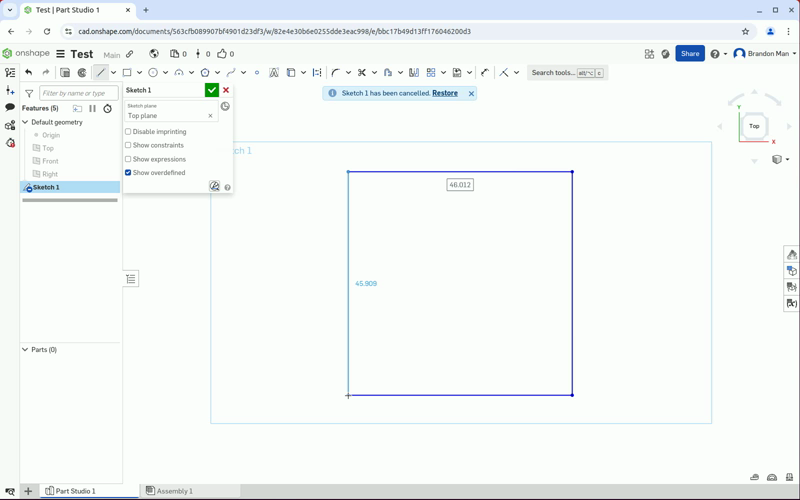
key(esc)
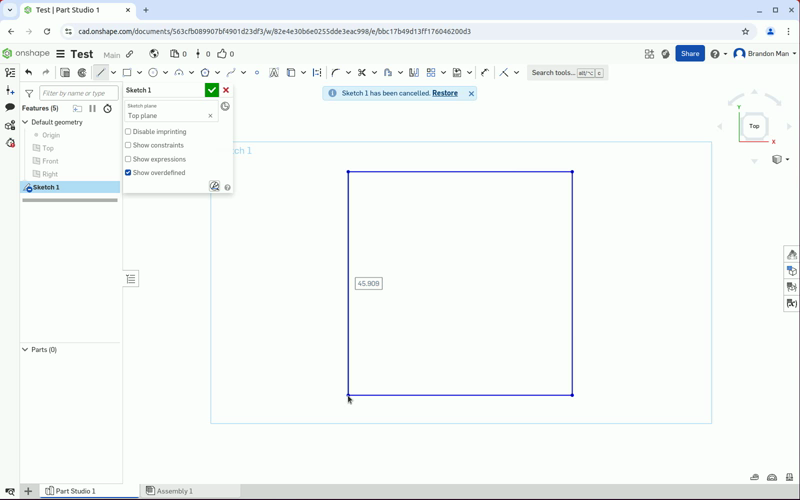
mouse_move(480, 205)
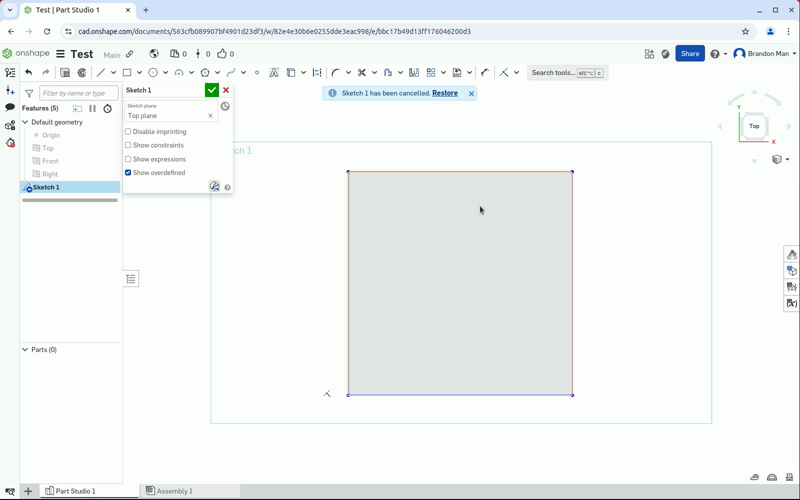
click(480, 205)
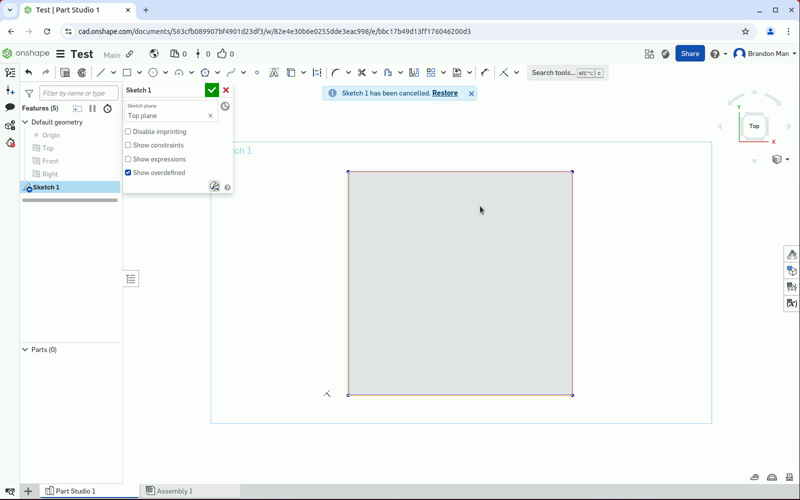
mouse_move(73, 352)
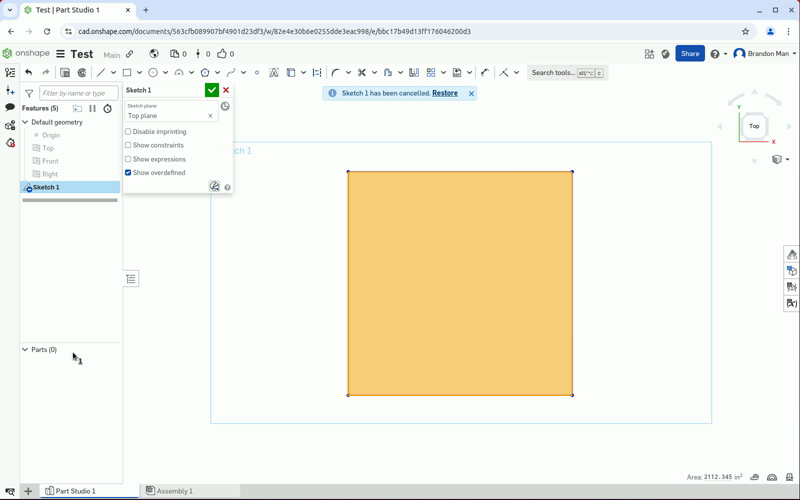
key(shift+y)
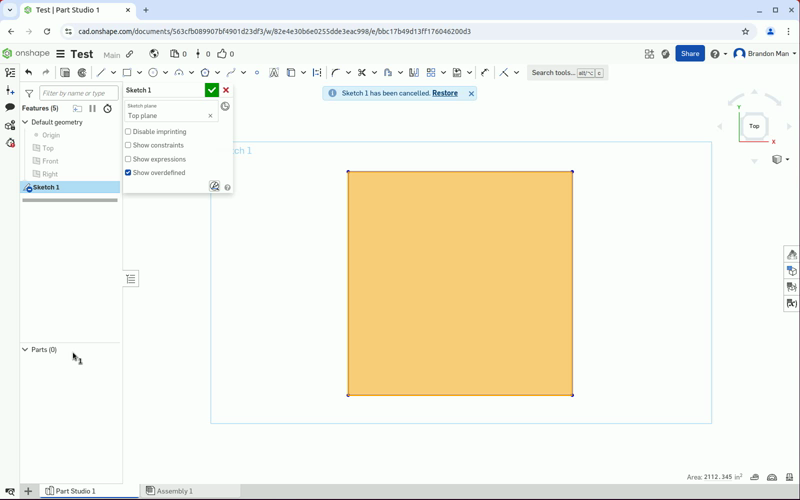
key(shift+e)
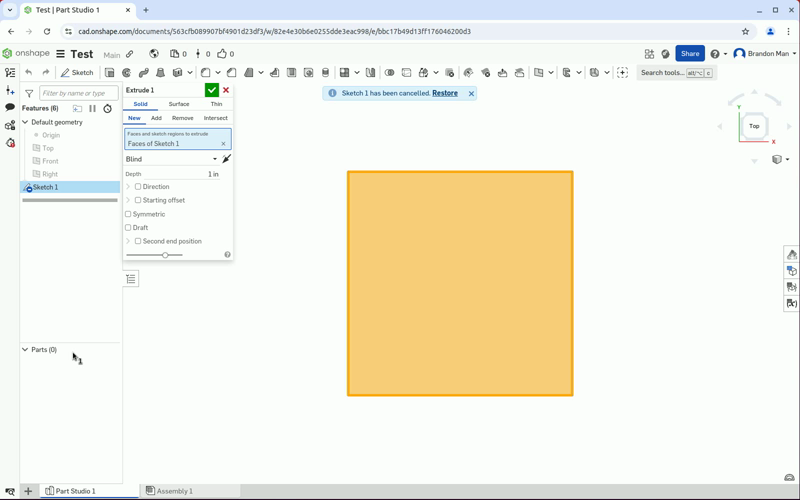
mouse_move(143, 106)
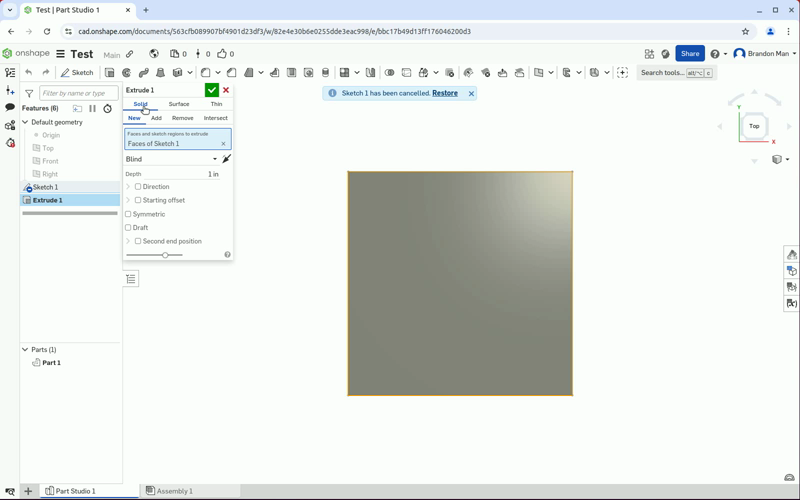
click(143, 106)
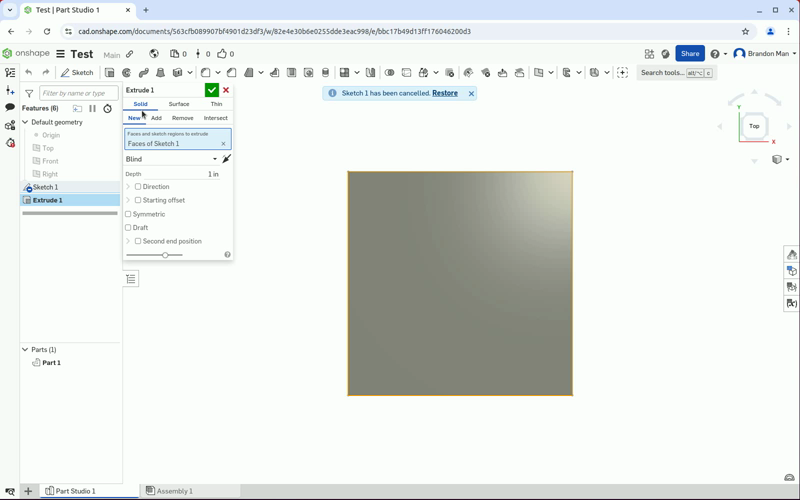
mouse_move(137, 120)
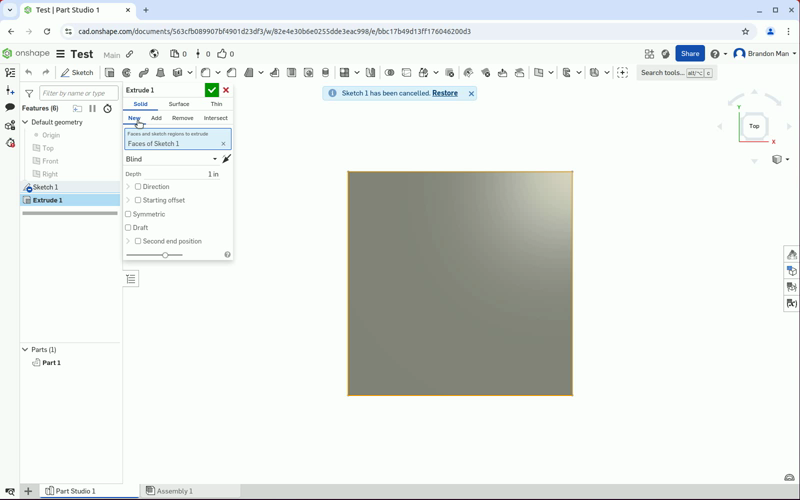
click(137, 120)
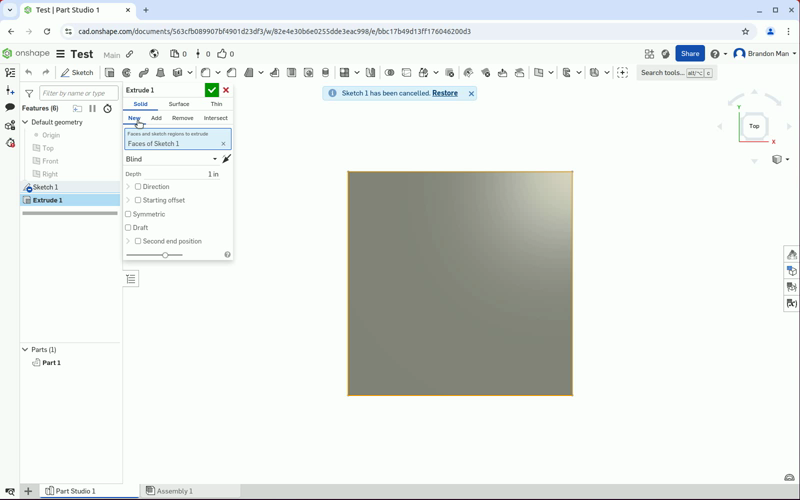
key(tab, 4)
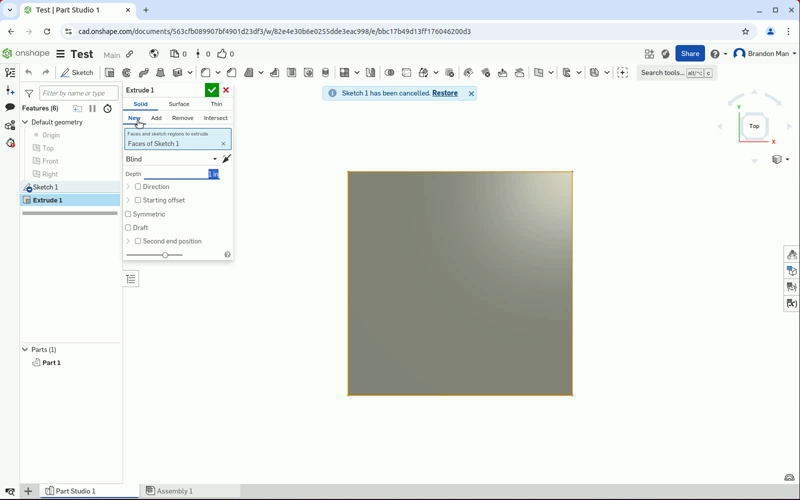
text(11.554)
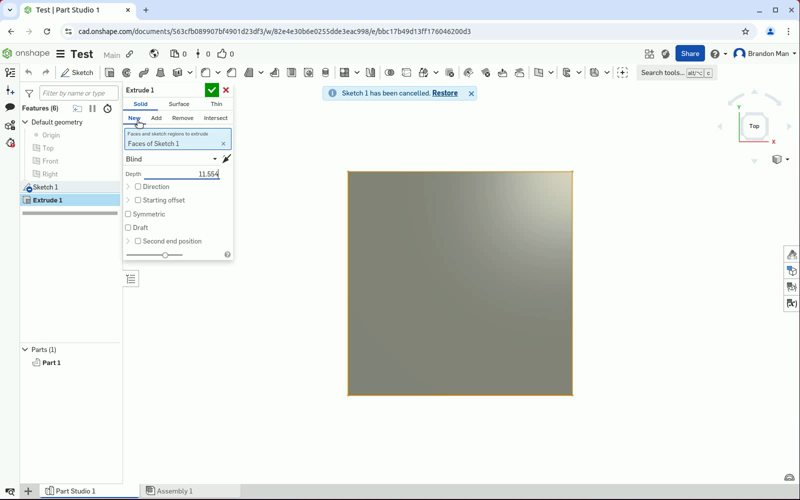
key(enter)
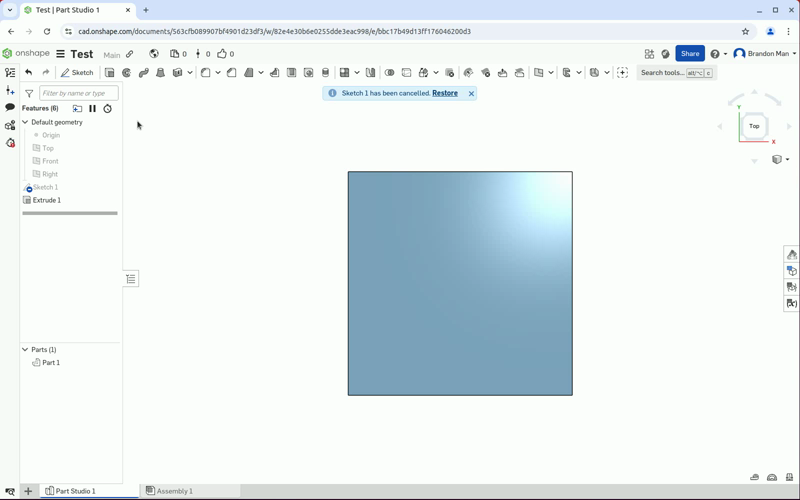
key(shift+h)
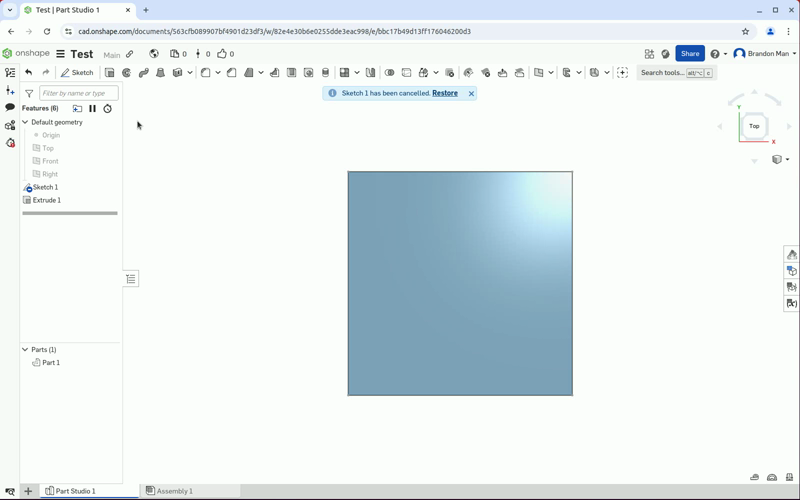
key(shift+h)
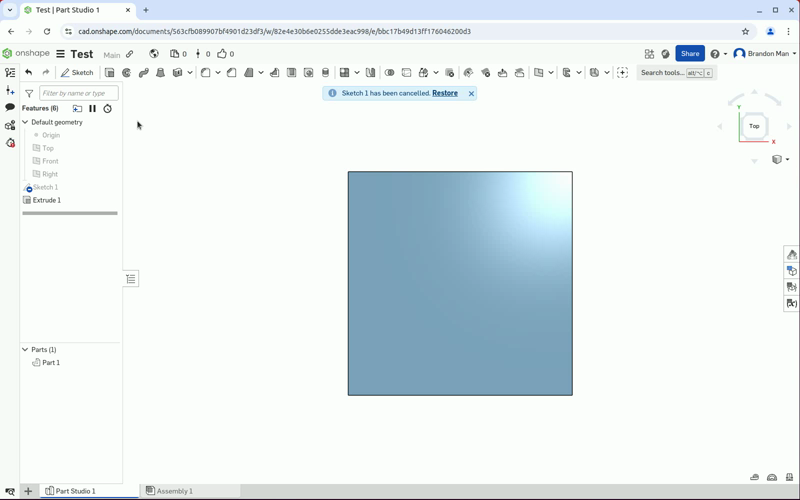
mouse_move(73, 189)
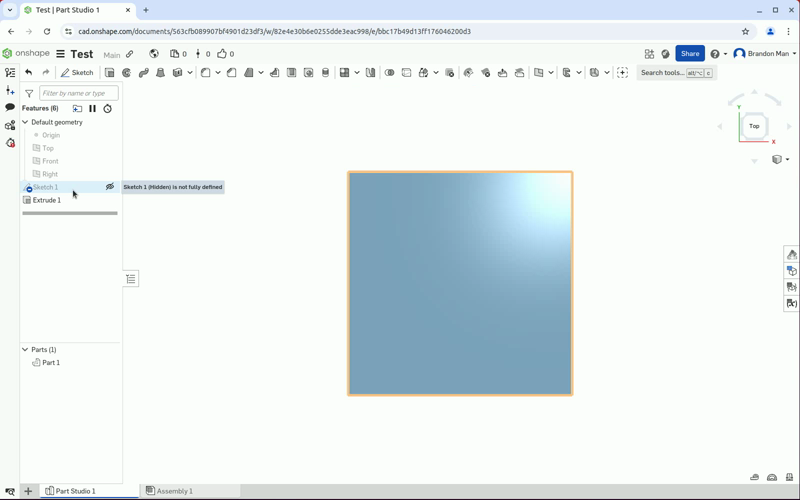
click(73, 189)
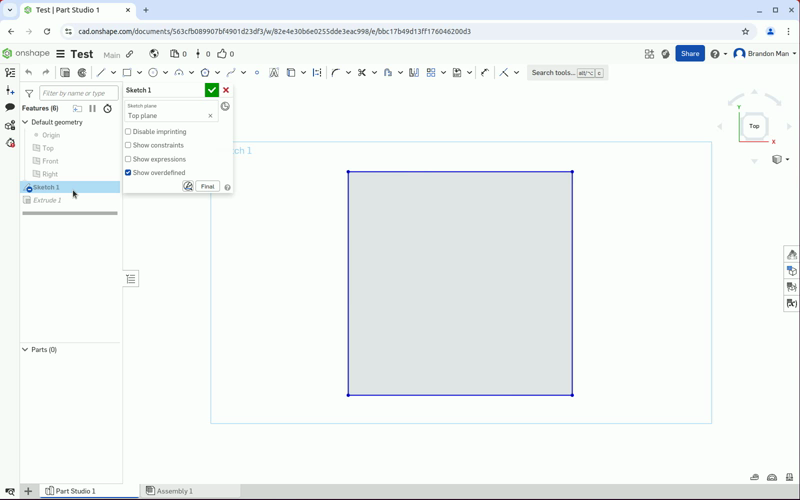
mouse_move(229, 92)
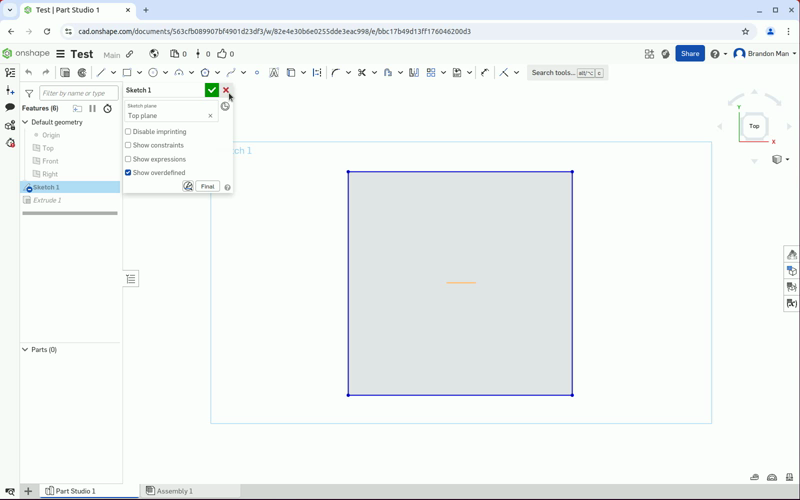
click(229, 92)
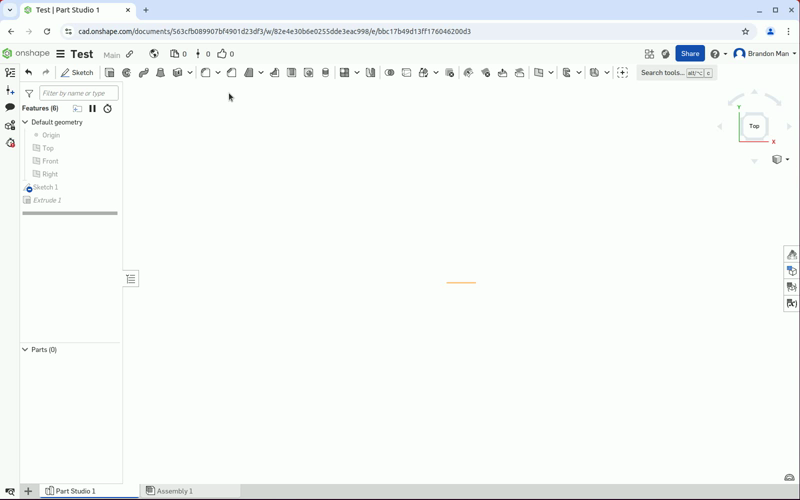
mouse_move(541, 75)
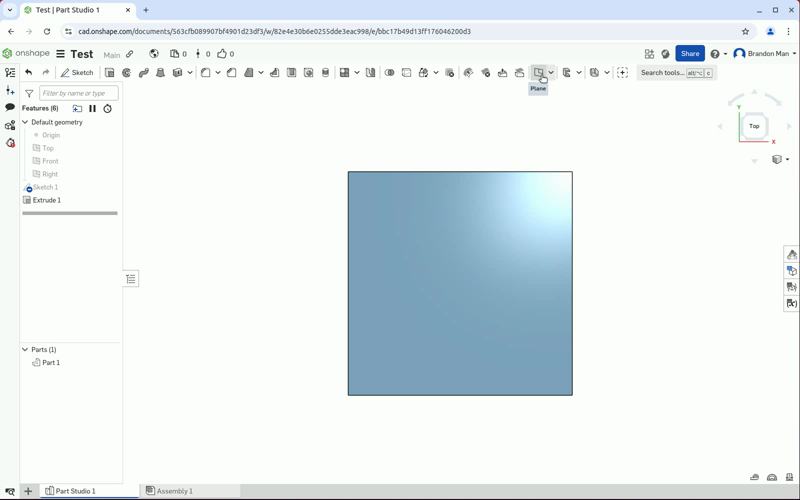
click(541, 75)
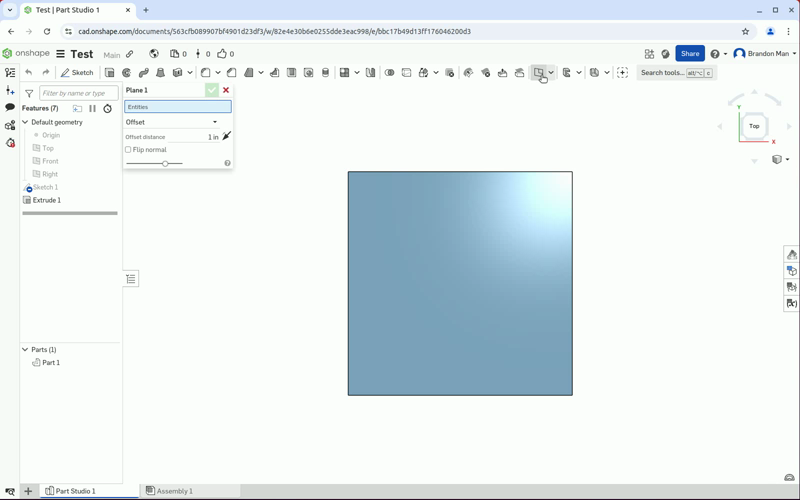
mouse_move(73, 150)
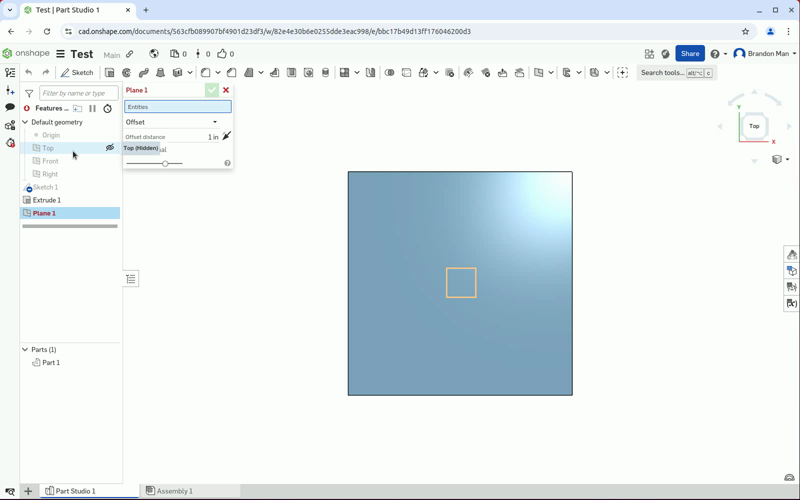
click(73, 150)
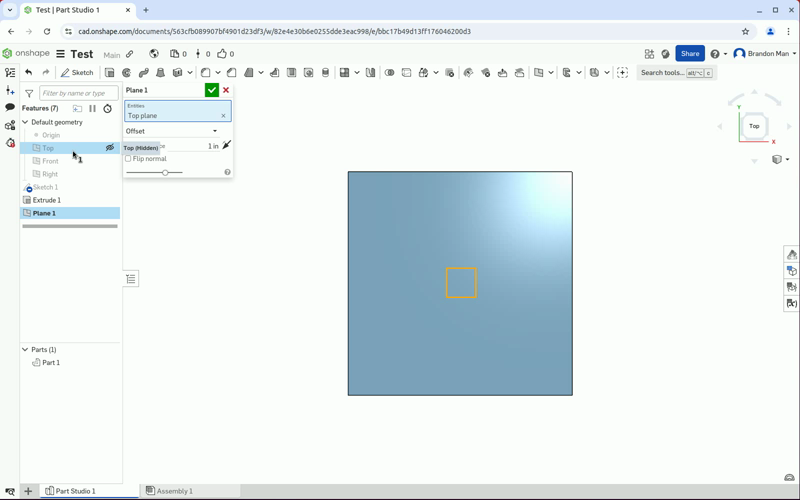
key(tab, 2)
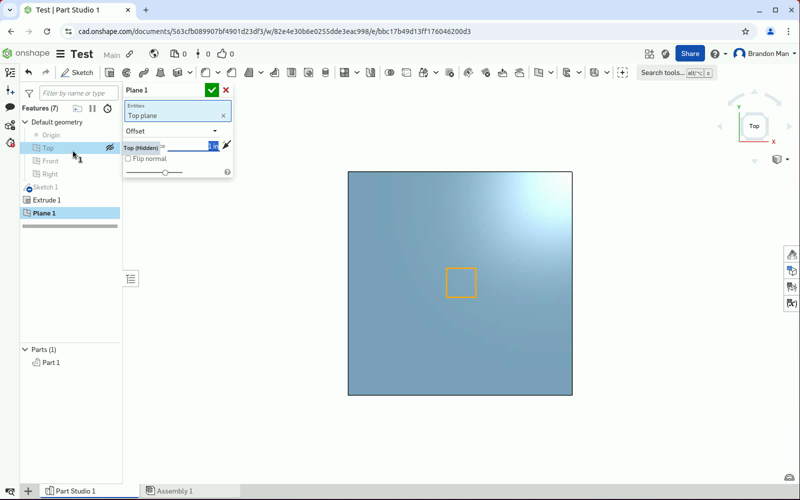
text(11.554)
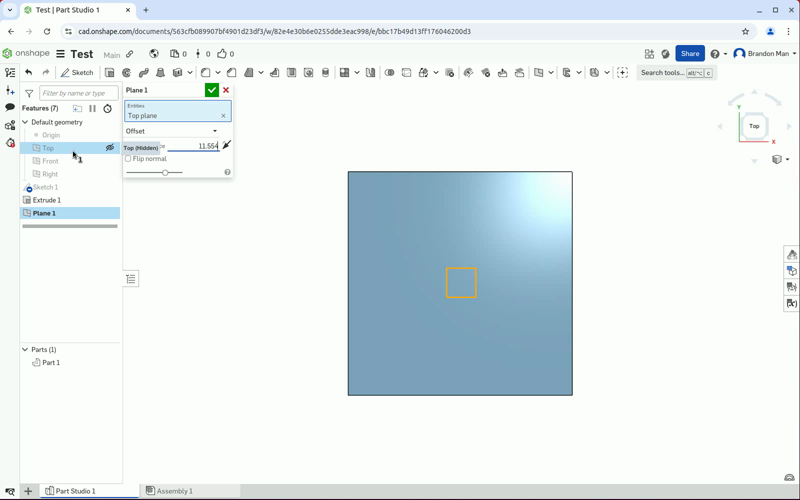
key(enter, 2)
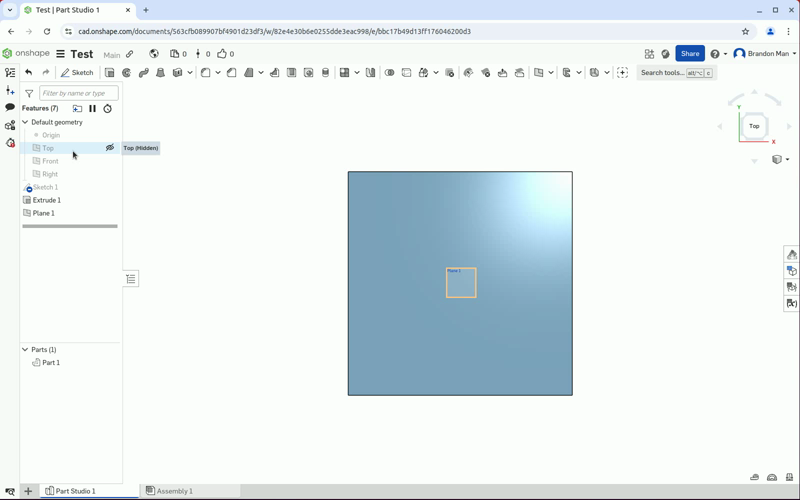
key(shift+s)
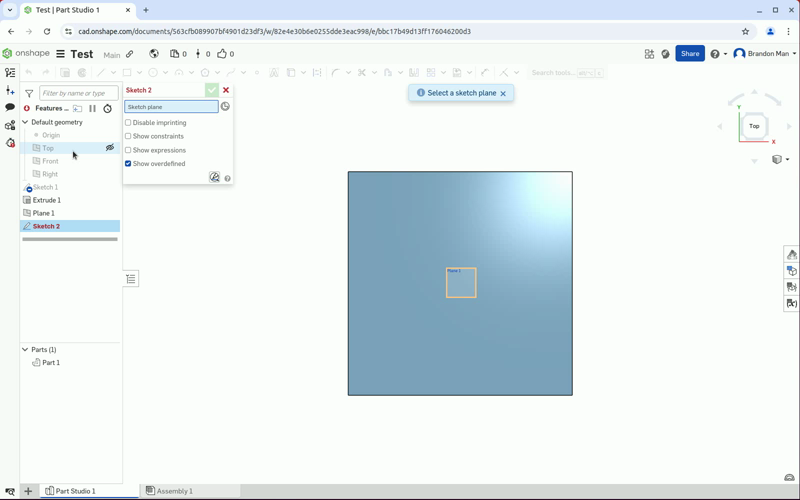
mouse_move(73, 215)
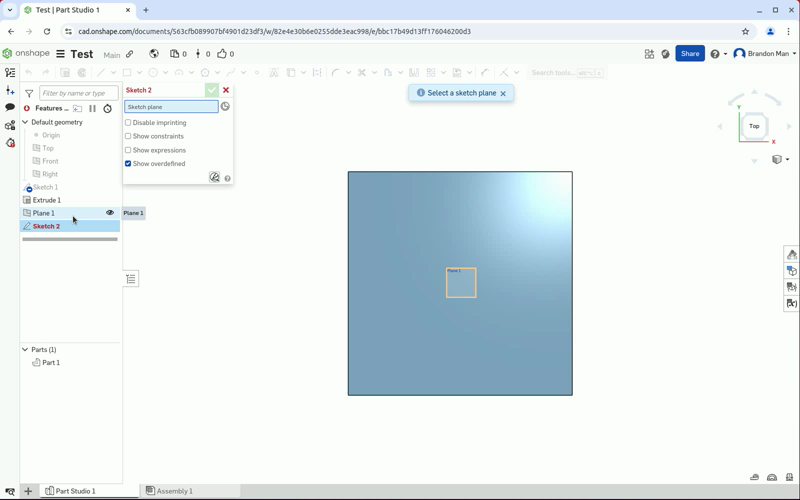
click(73, 215)
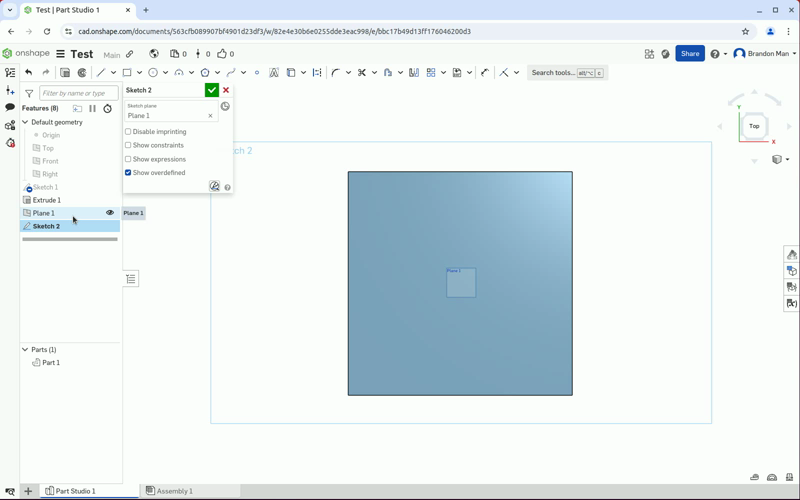
mouse_move(73, 352)
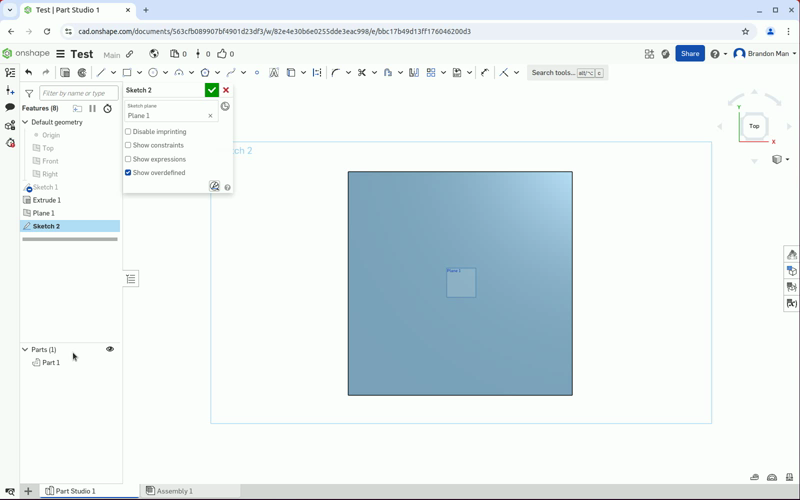
key(y)
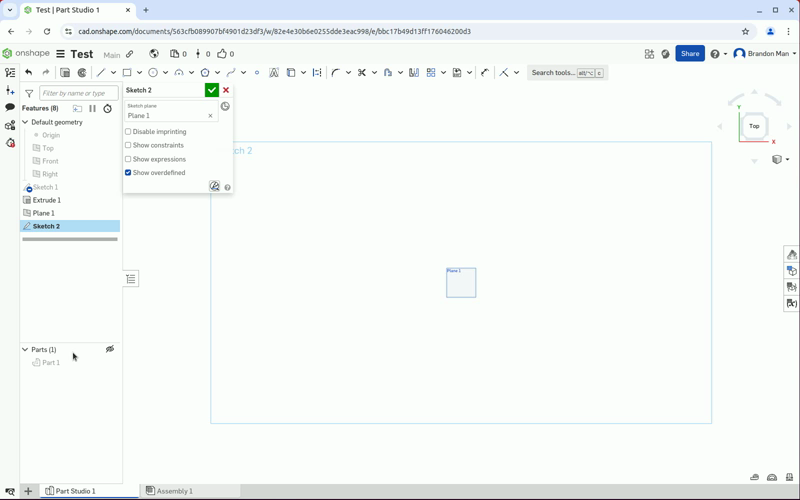
key(l)
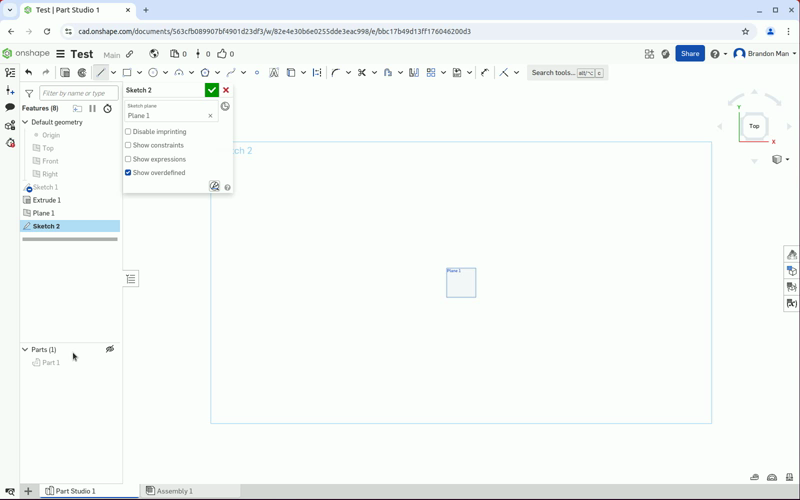
key_down(shift)
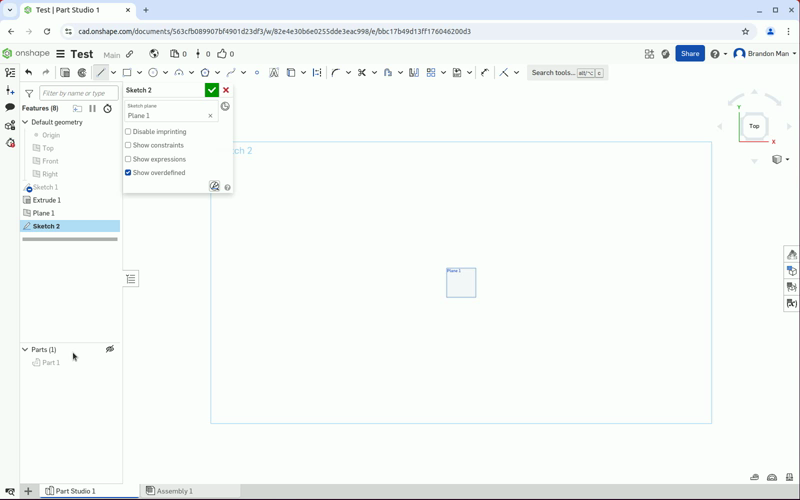
mouse_move(355, 388)
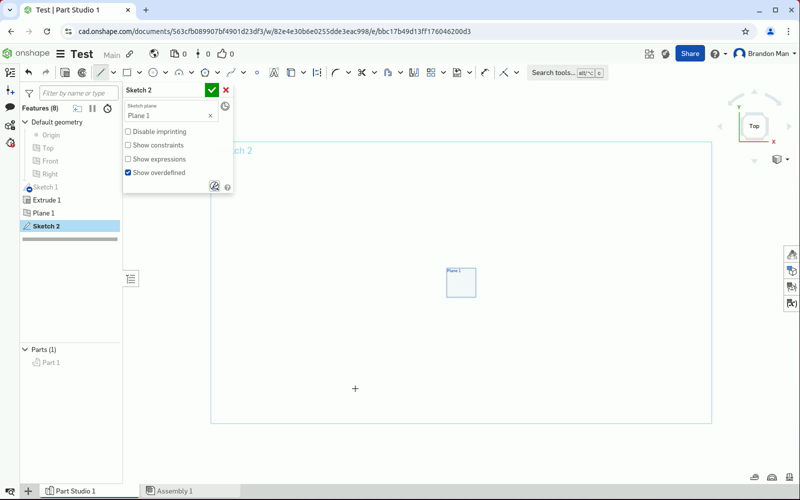
click(355, 388)
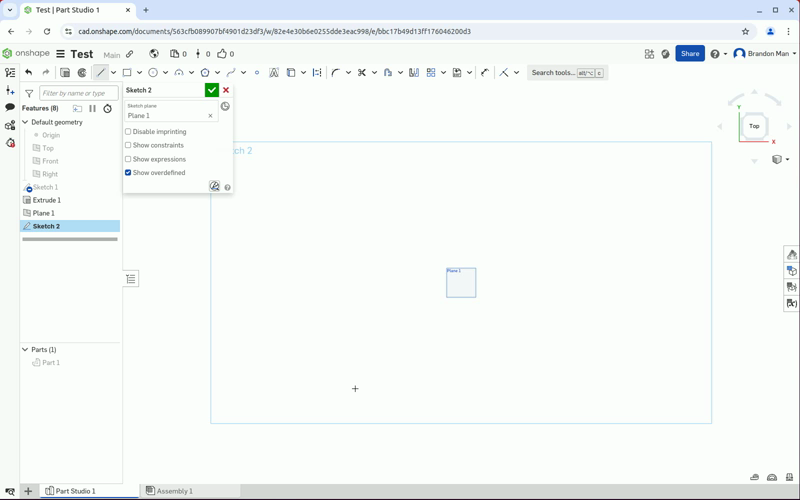
key_up(shift)
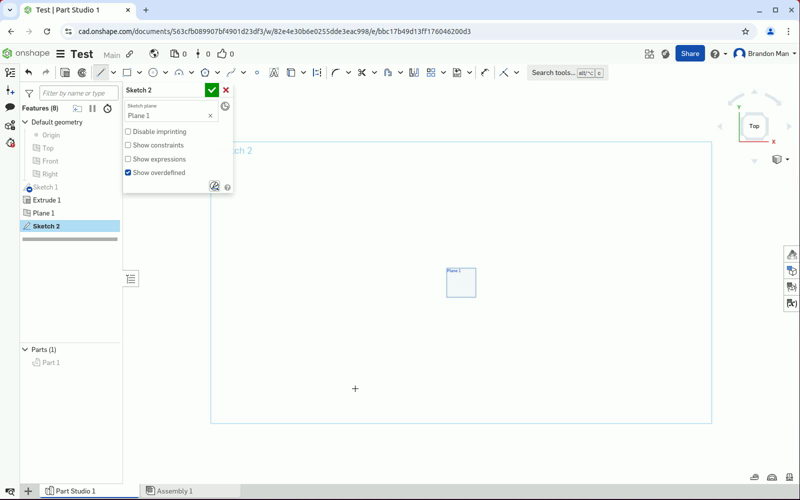
key_down(shift)
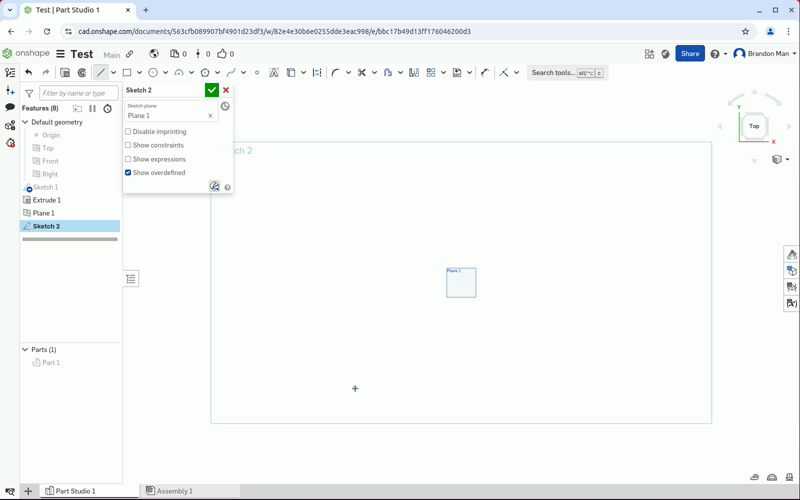
mouse_move(565, 388)
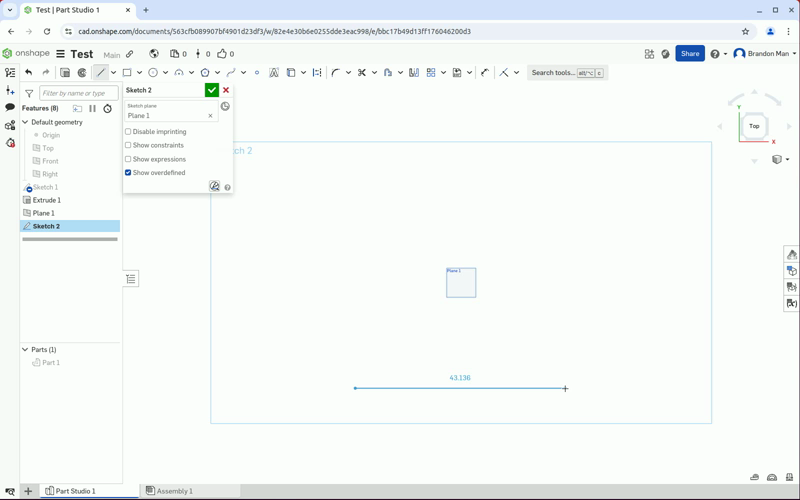
click(565, 388)
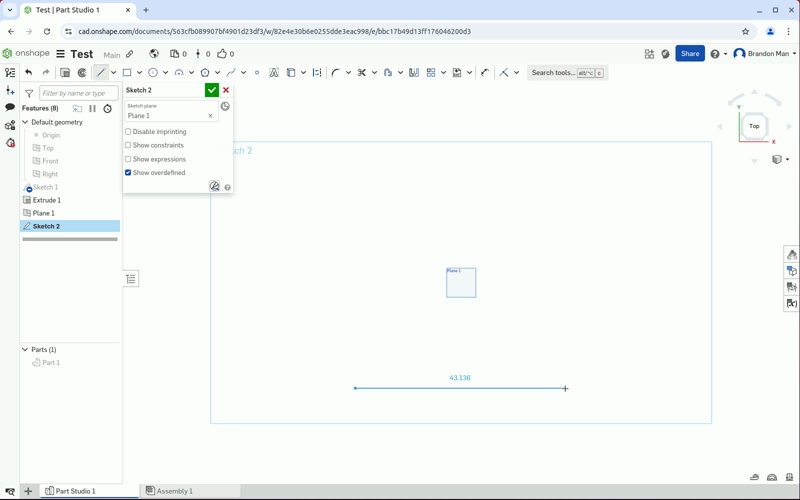
key_up(shift)
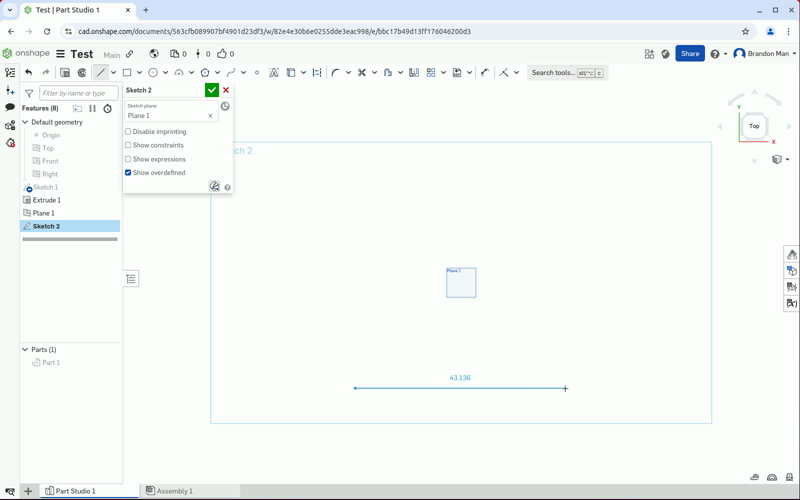
key_down(shift)
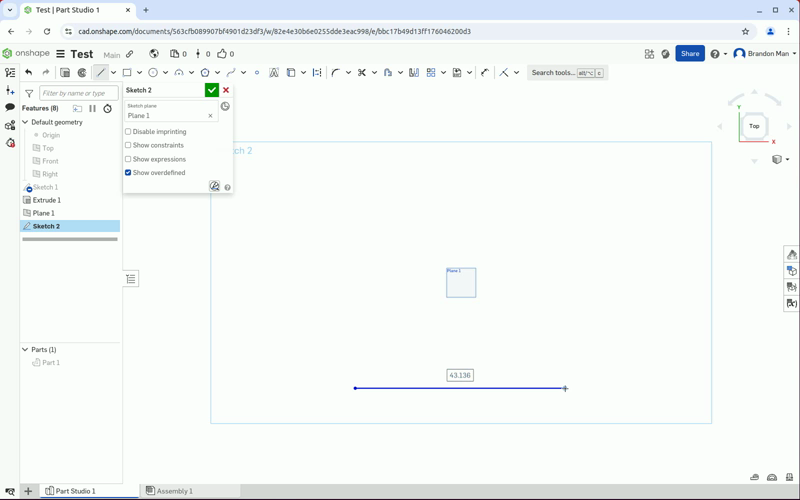
mouse_move(565, 178)
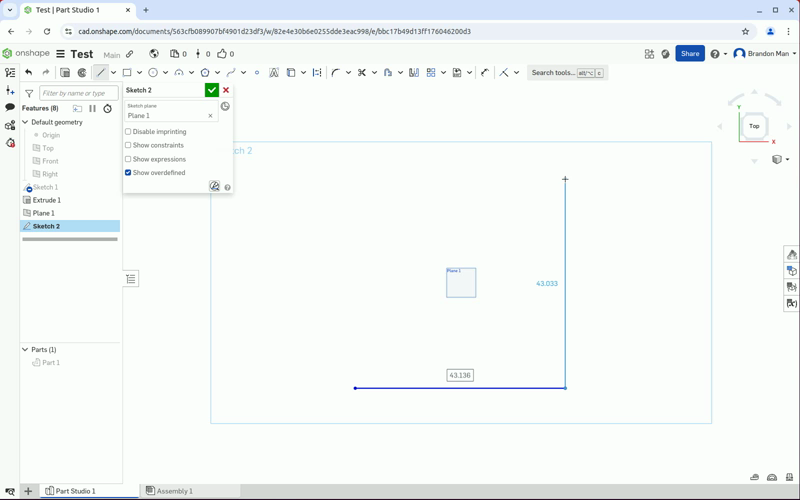
click(565, 178)
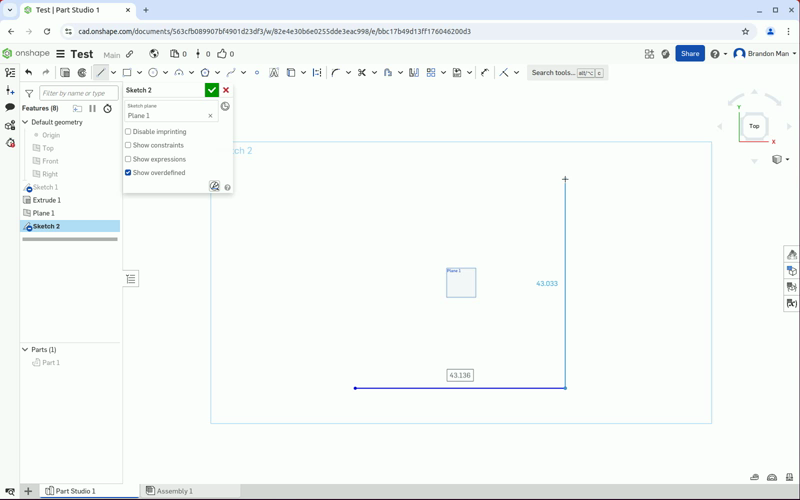
key_up(shift)
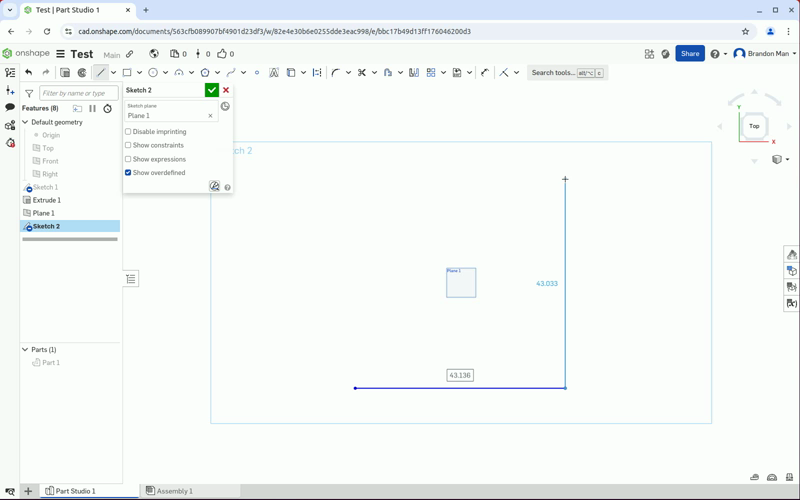
key_down(shift)
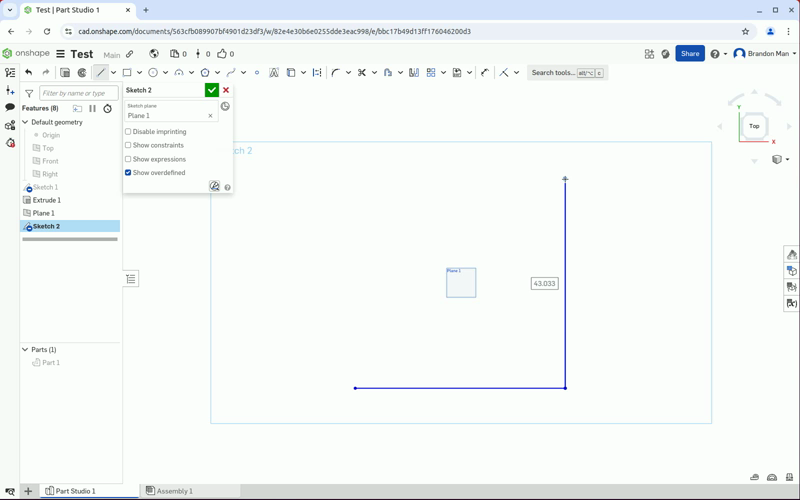
mouse_move(355, 178)
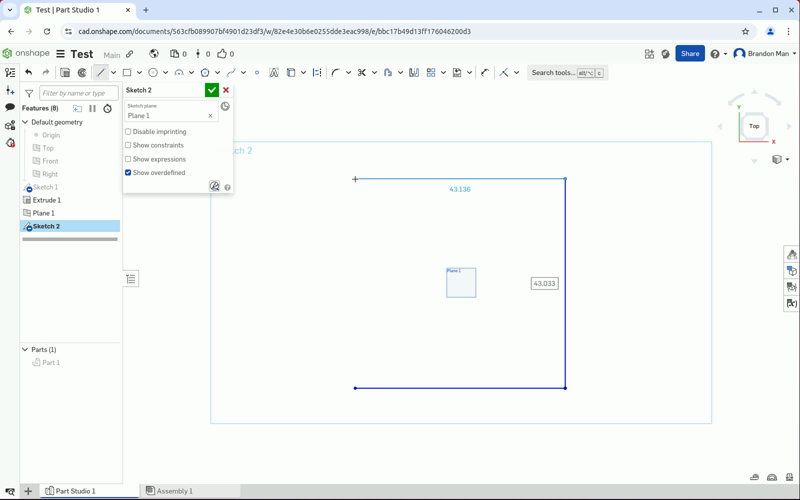
click(355, 178)
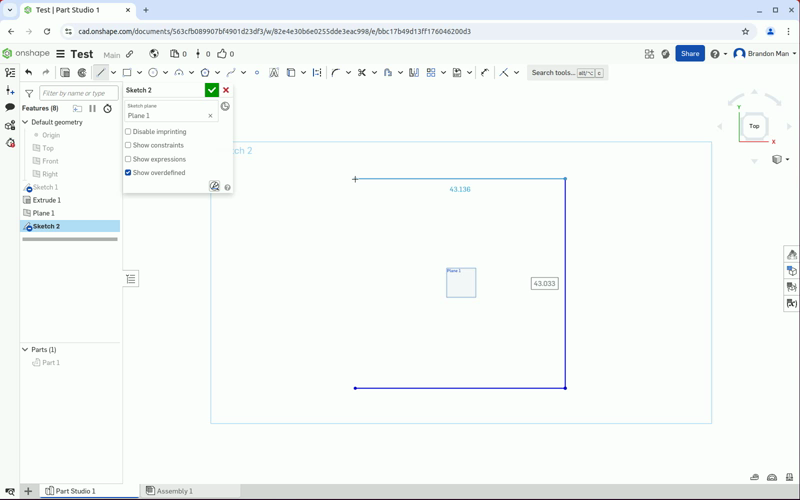
key_up(shift)
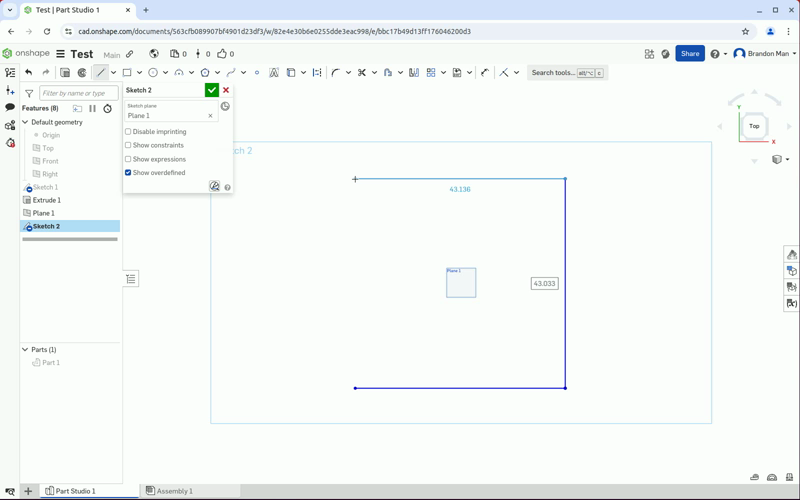
key_down(shift)
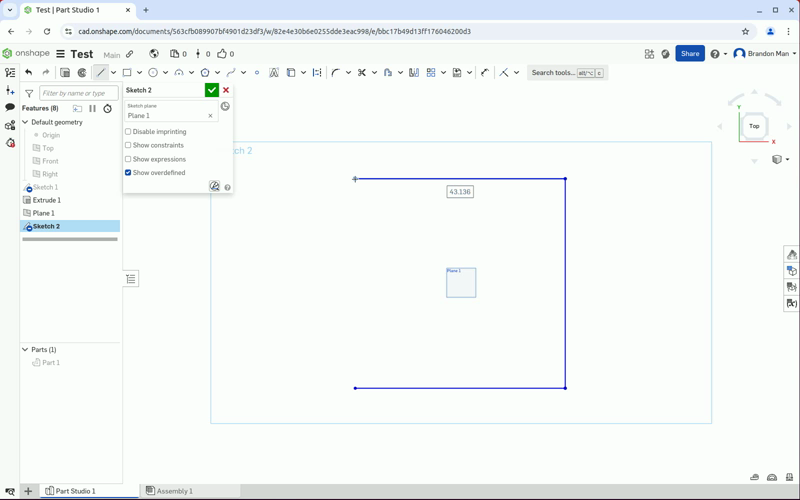
mouse_move(355, 388)
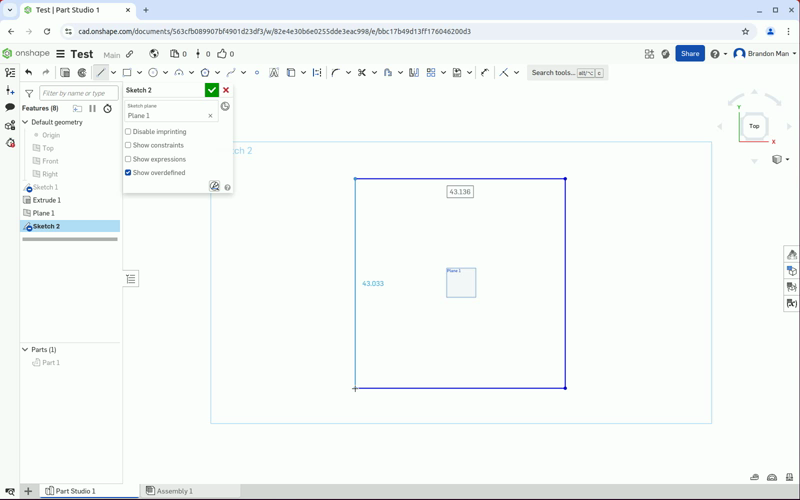
key_up(shift)
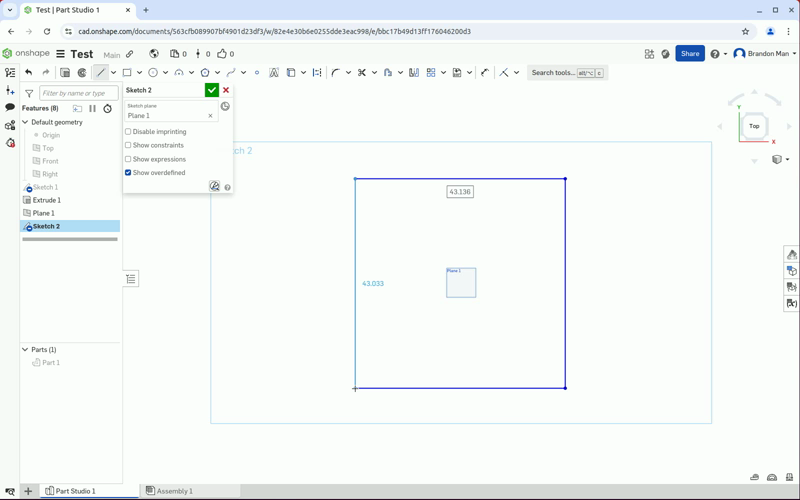
click(355, 388)
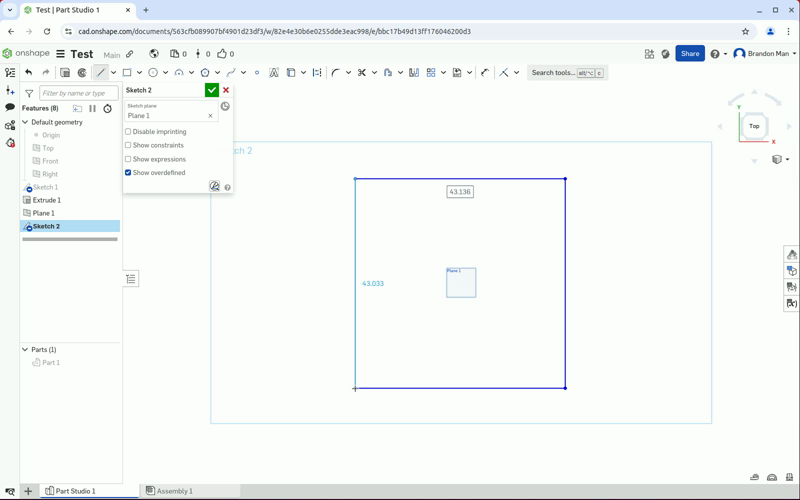
key(esc)
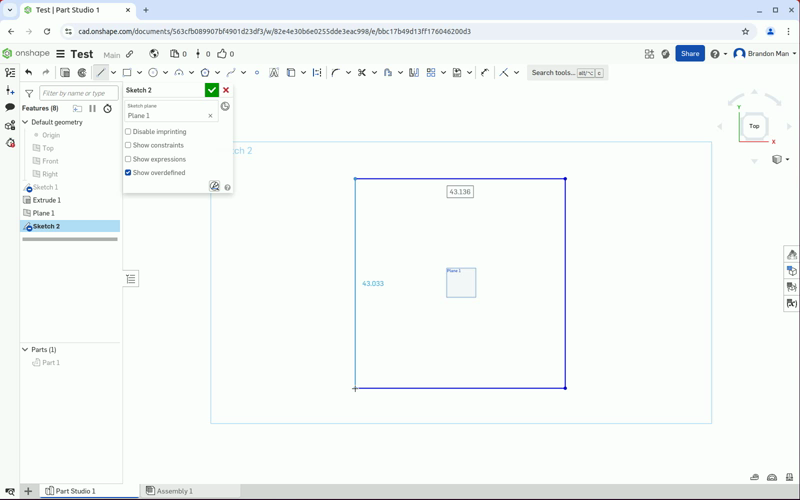
mouse_move(423, 230)
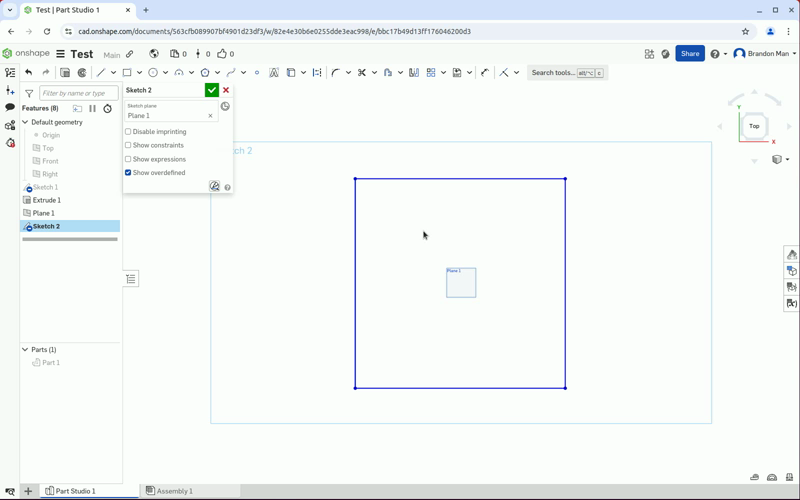
click(423, 230)
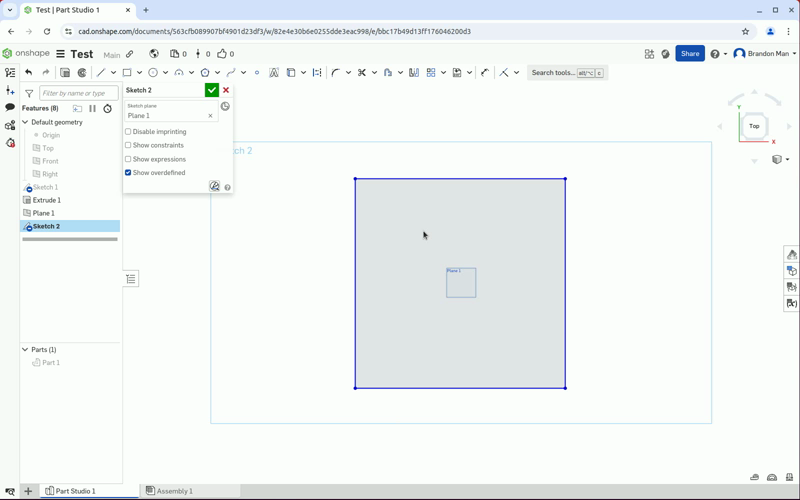
mouse_move(73, 352)
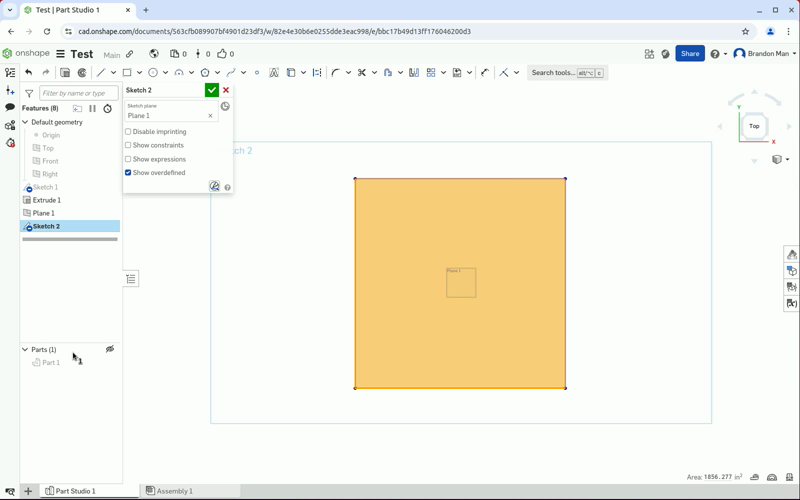
key(shift+y)
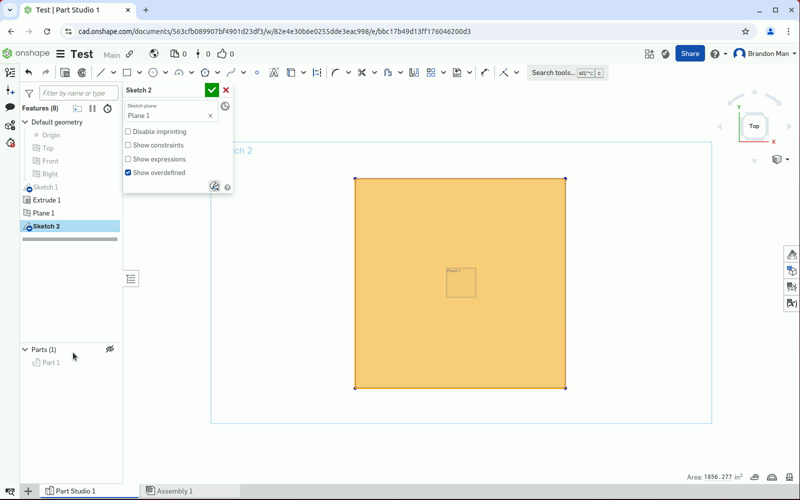
key(shift+e)
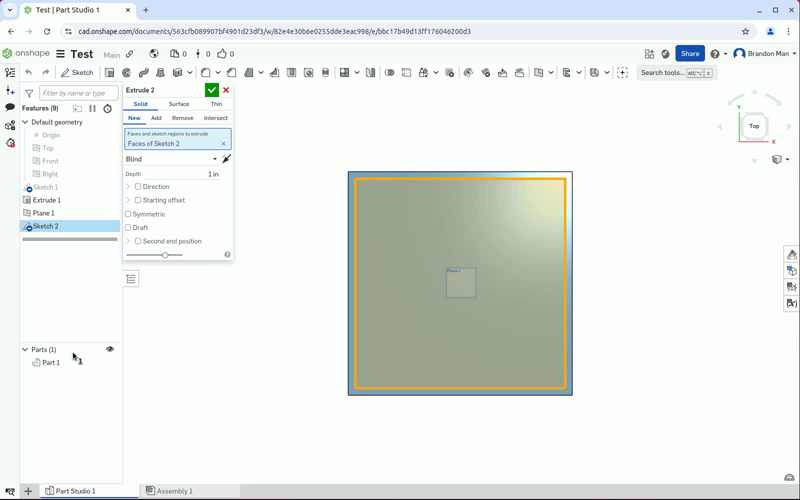
mouse_move(143, 106)
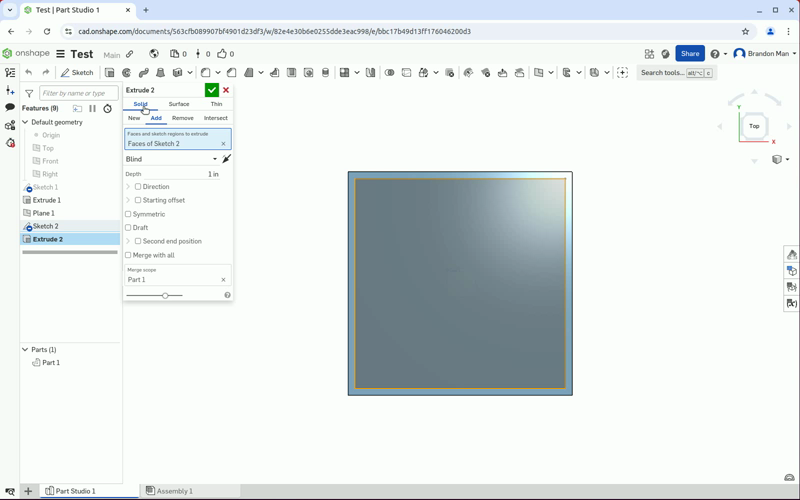
click(143, 106)
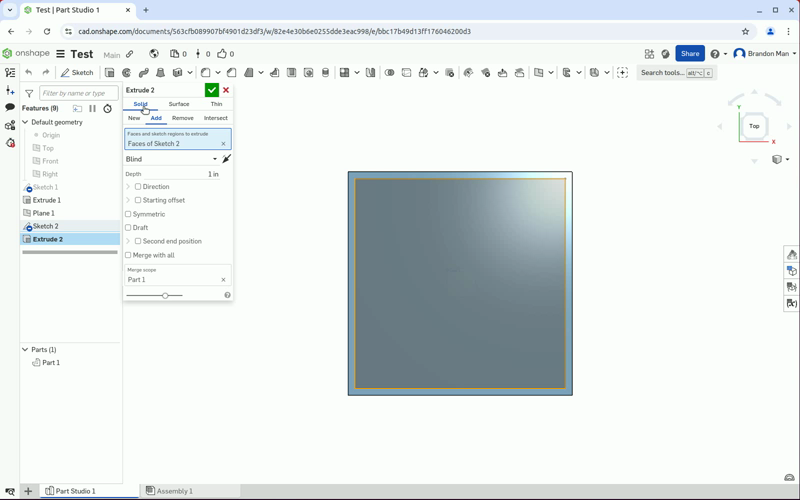
mouse_move(186, 120)
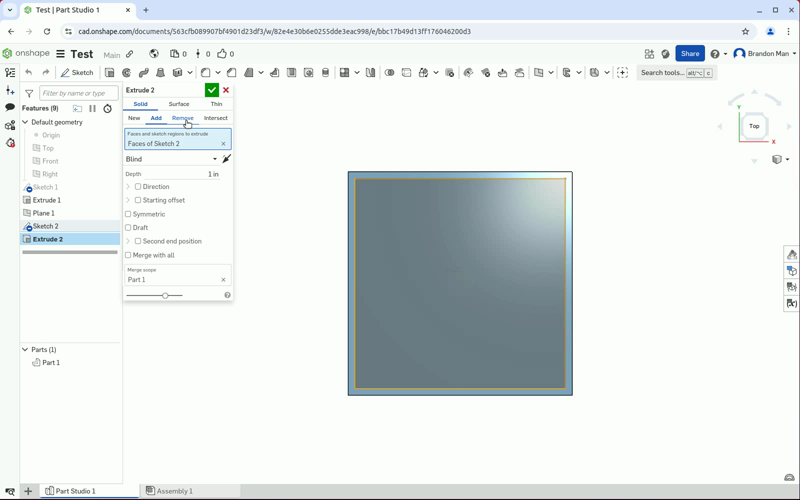
click(186, 120)
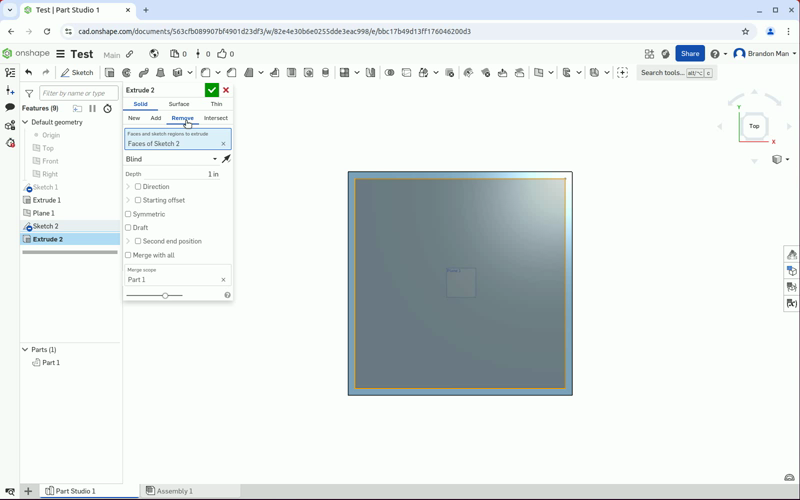
key(tab, 4)
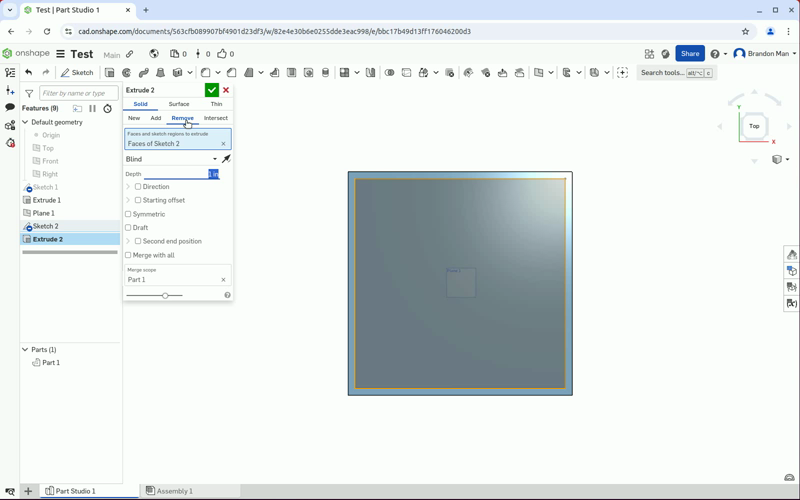
text(10.11)
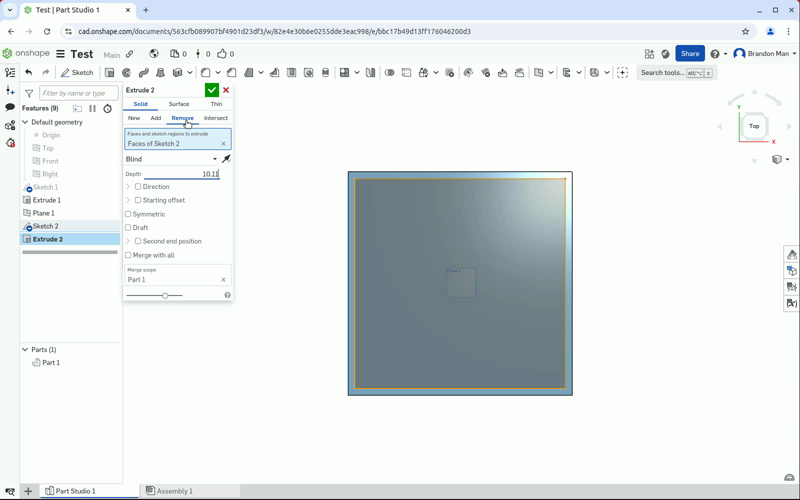
key(tab, 6)
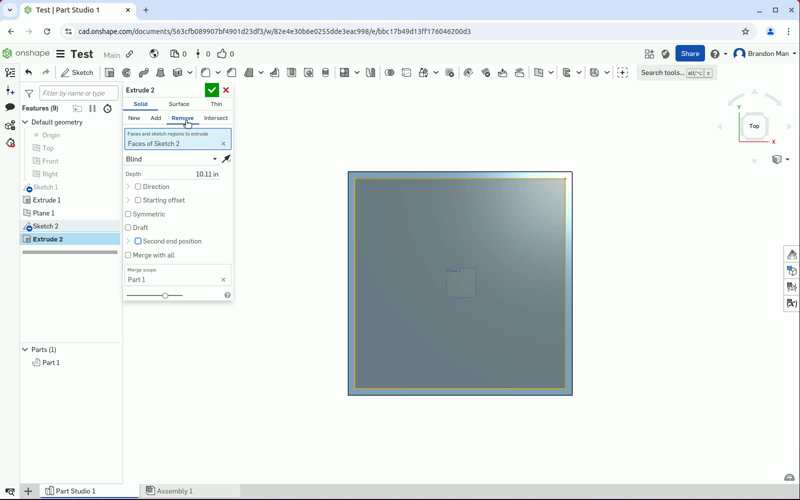
key(space)
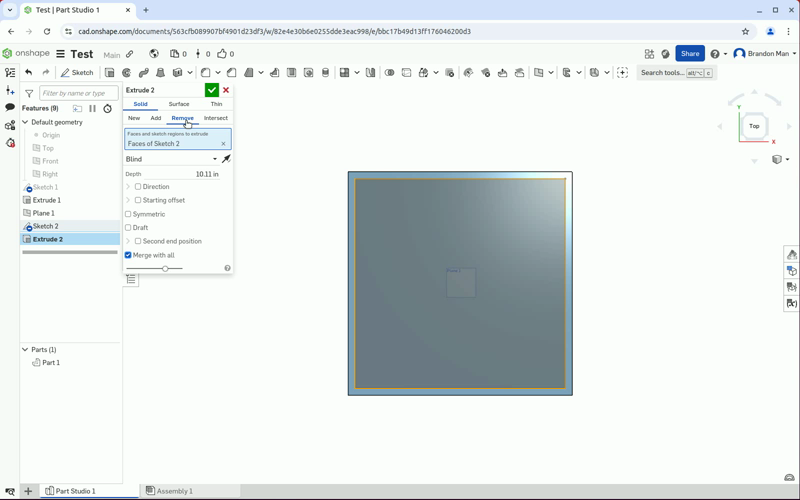
key(enter)
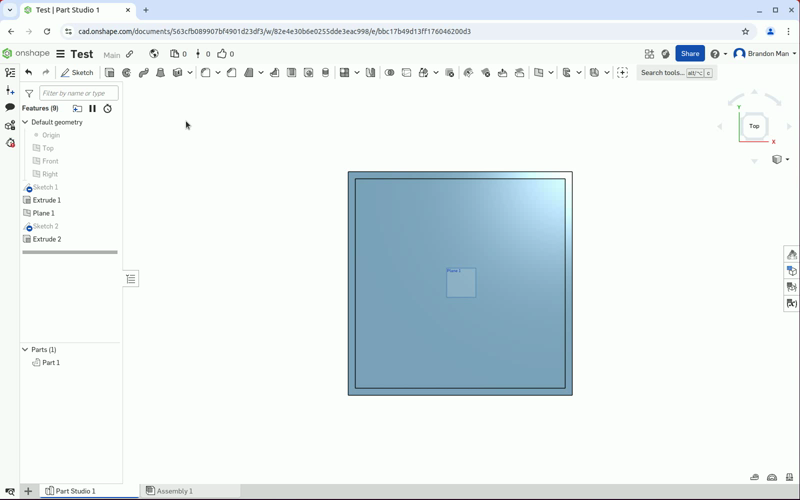
key(shift+h)
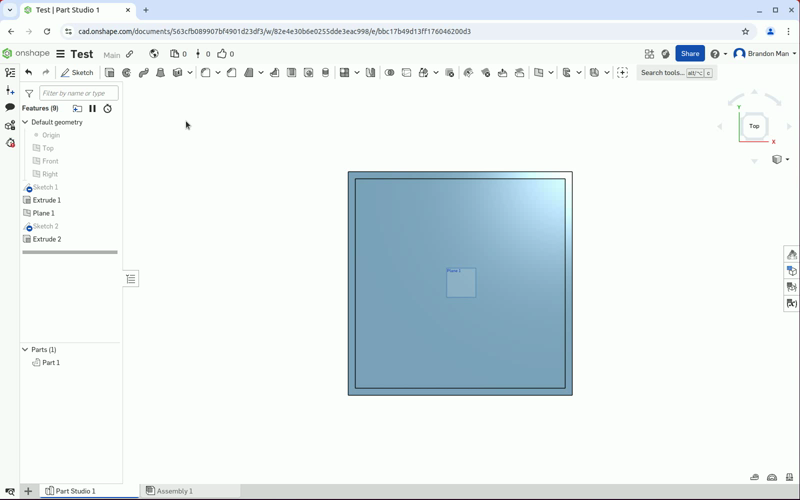
key(shift+h)
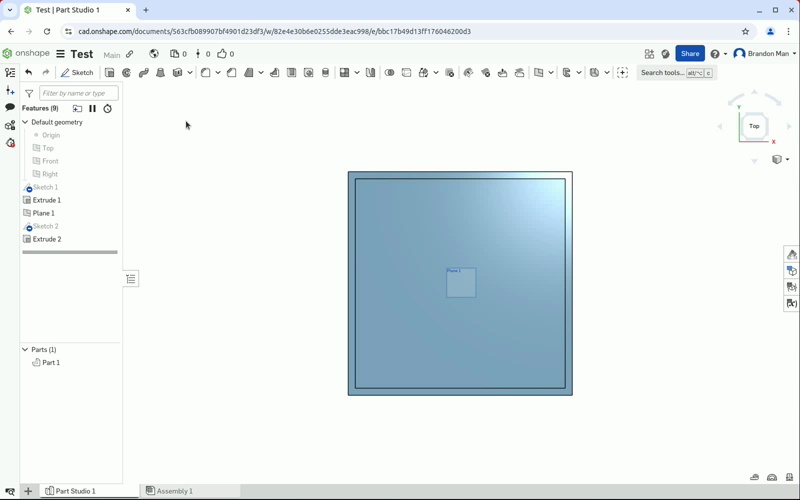
mouse_move(73, 189)
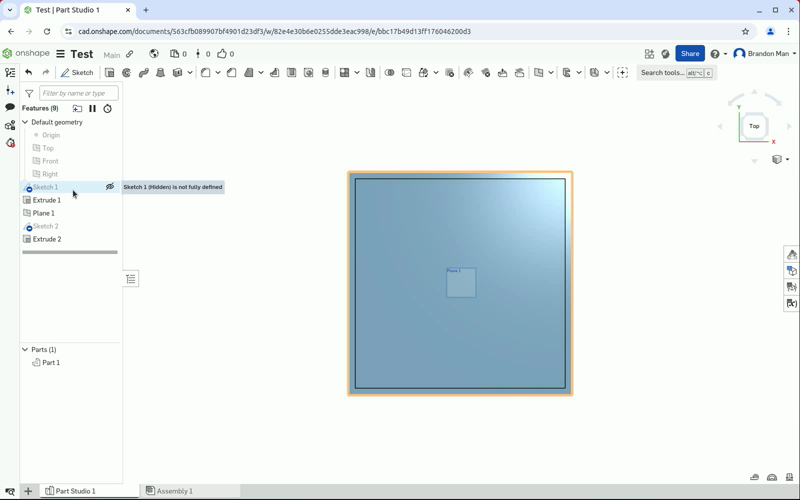
click(73, 189)
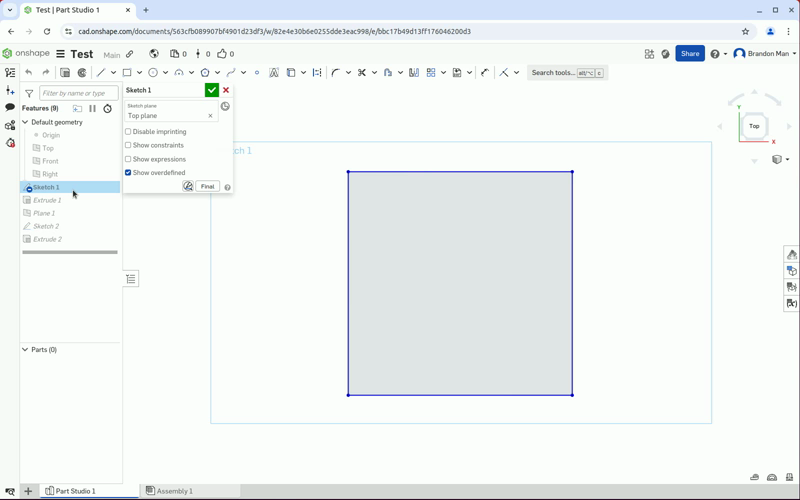
mouse_move(229, 92)
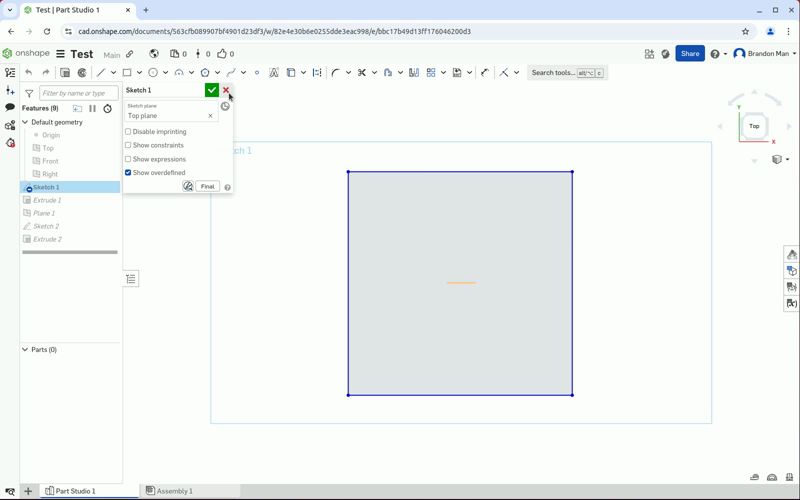
click(229, 92)
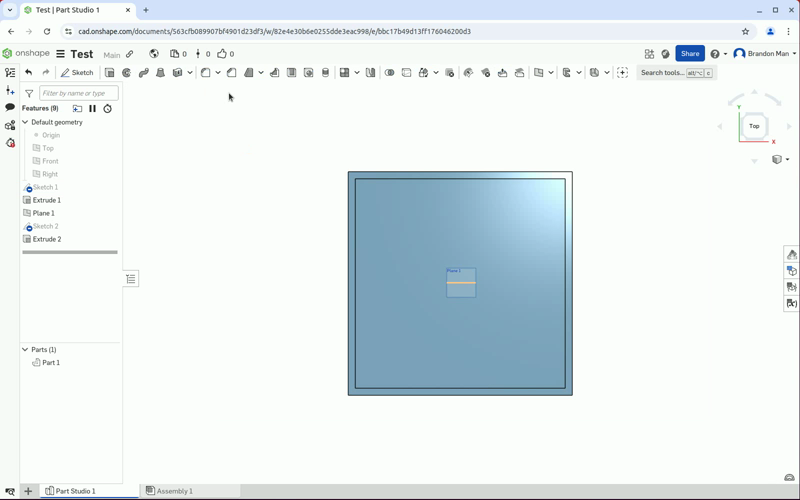
mouse_move(541, 75)
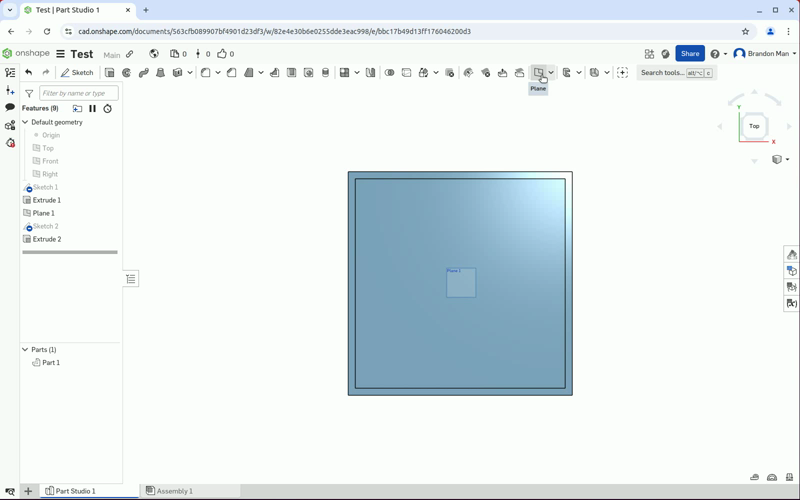
click(541, 75)
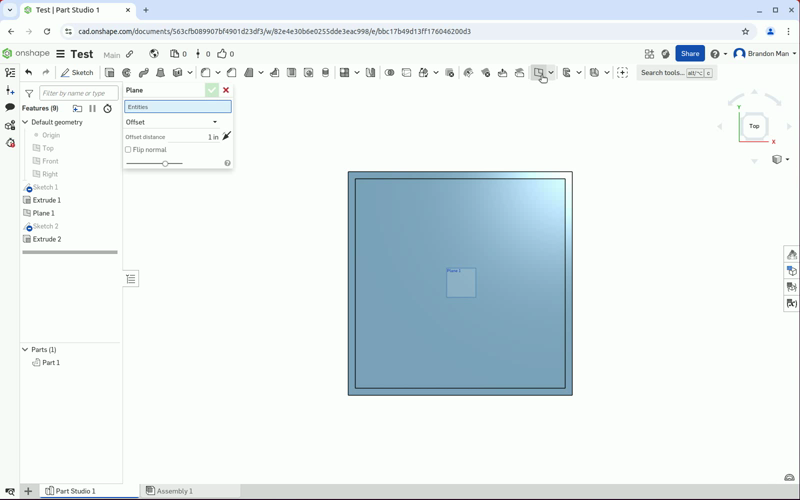
mouse_move(73, 150)
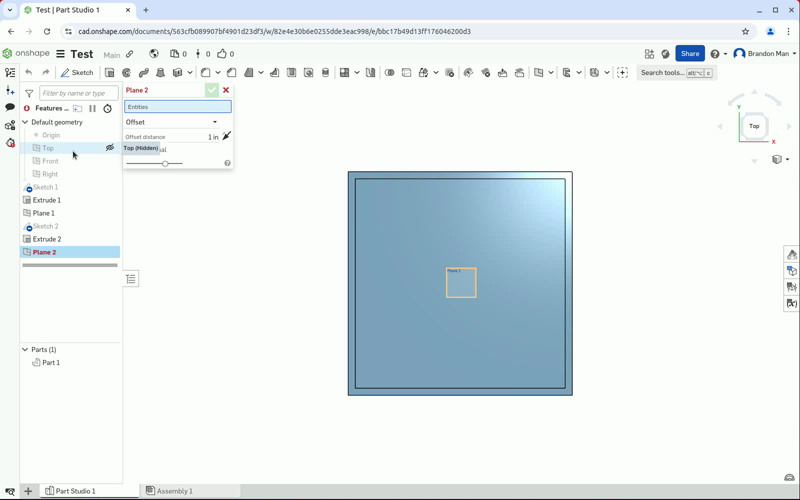
click(73, 150)
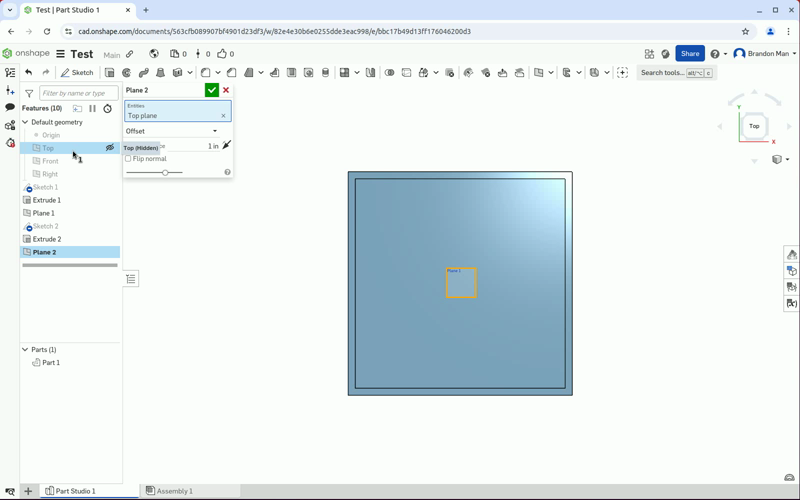
key(tab, 2)
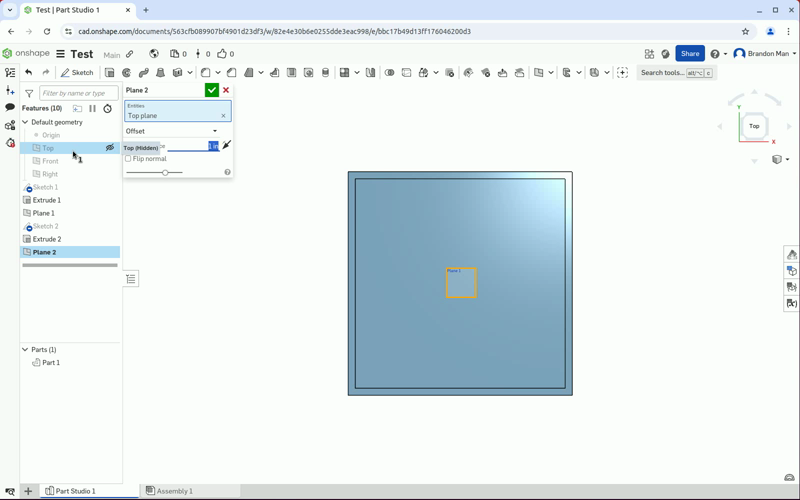
text(1.448)
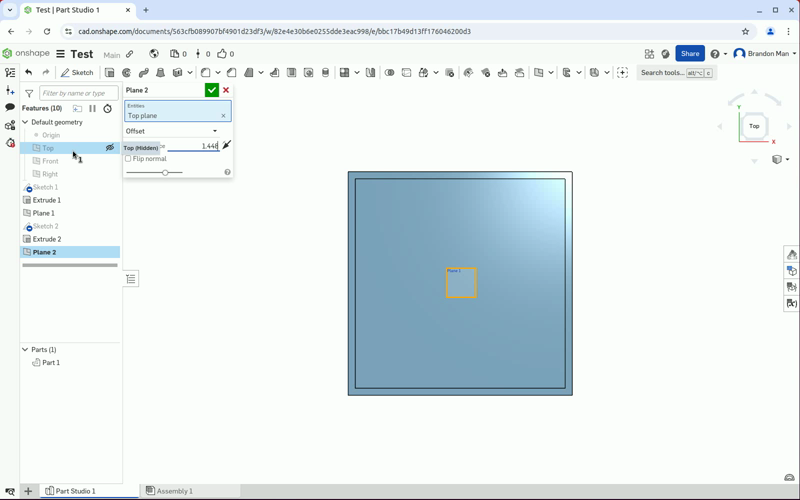
key(enter, 2)
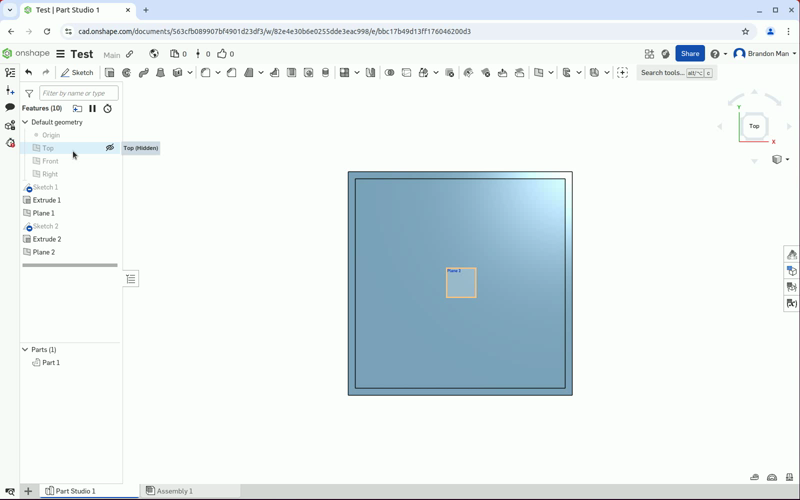
key(shift+s)
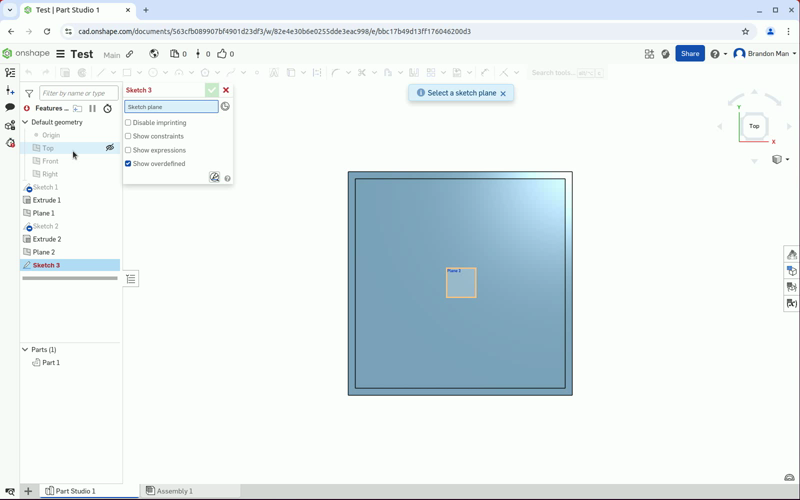
mouse_move(73, 254)
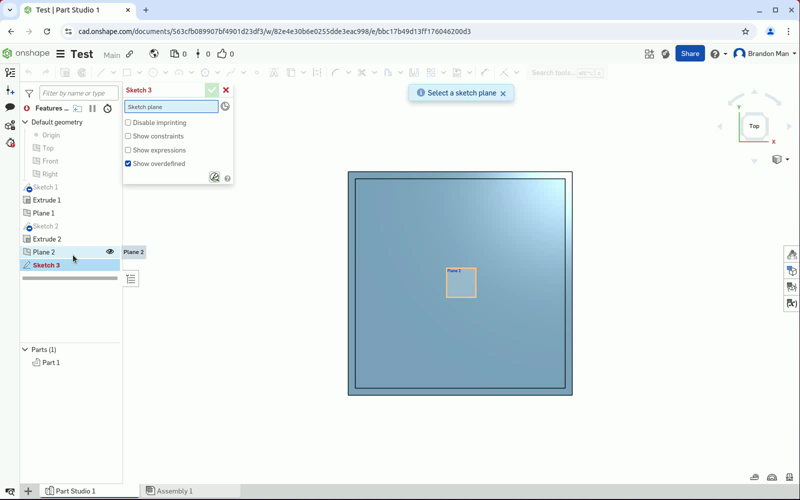
click(73, 254)
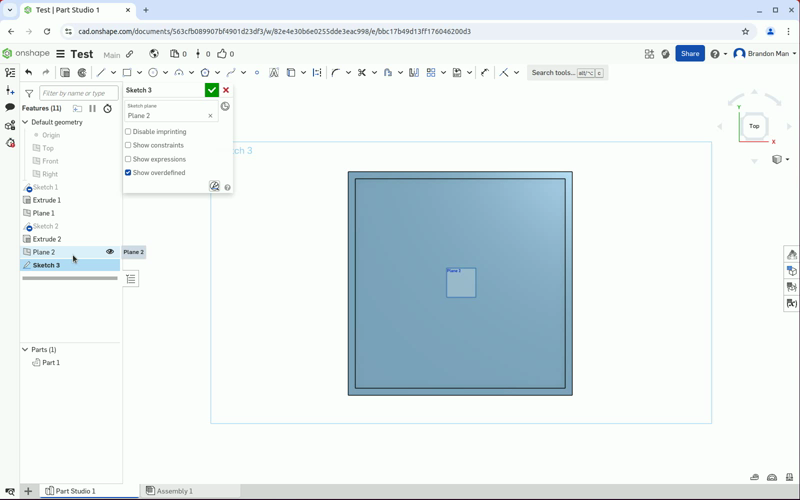
mouse_move(73, 352)
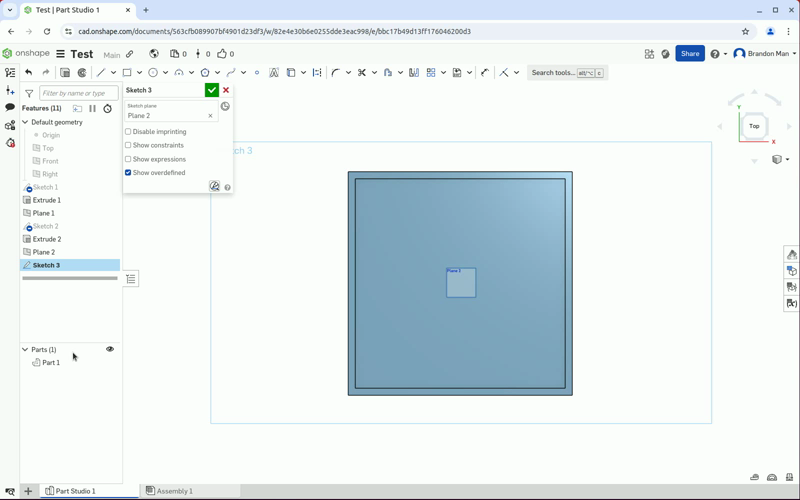
key(y)
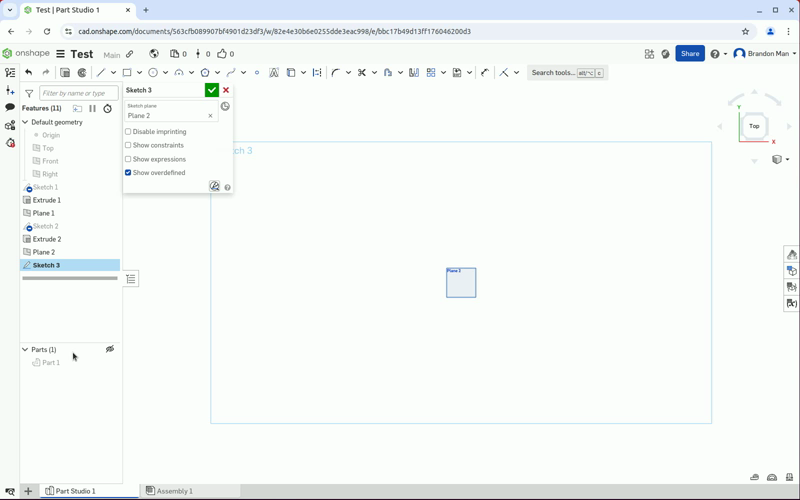
key(c)
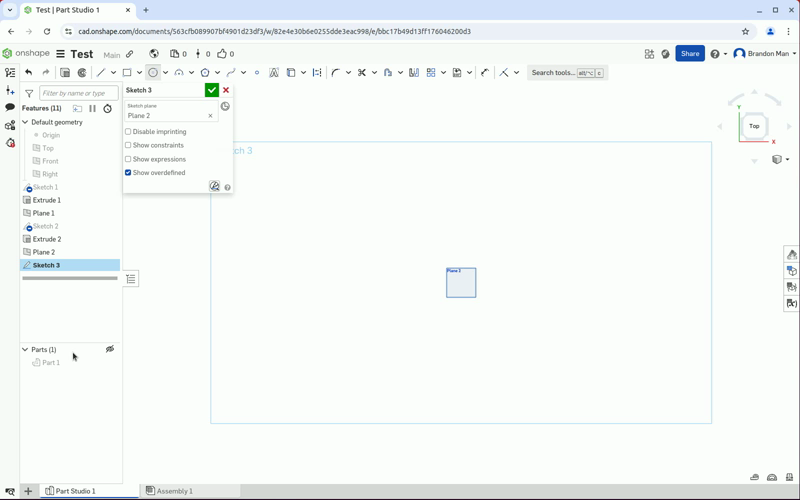
key_down(shift)
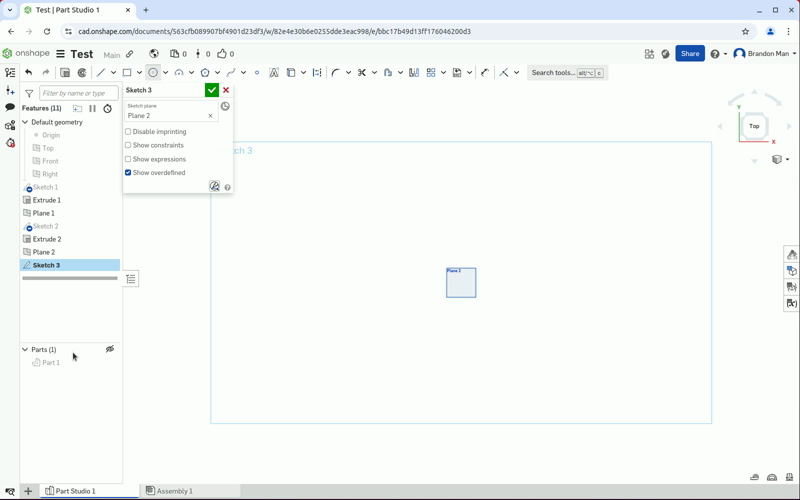
mouse_move(461, 282)
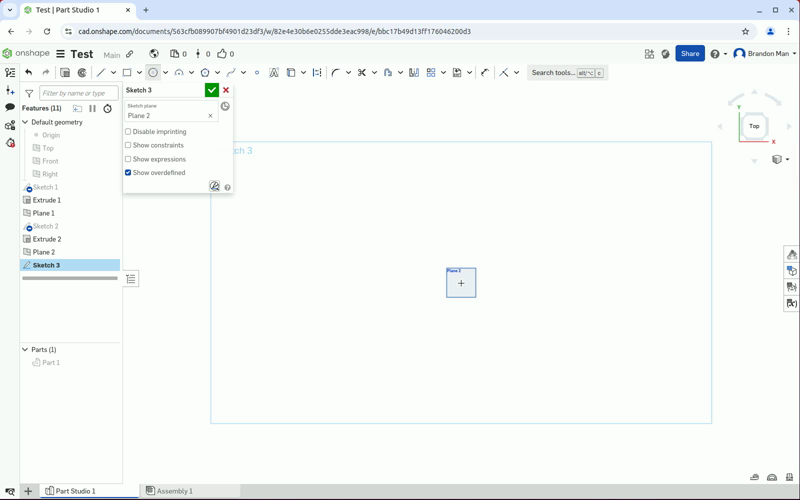
click(461, 282)
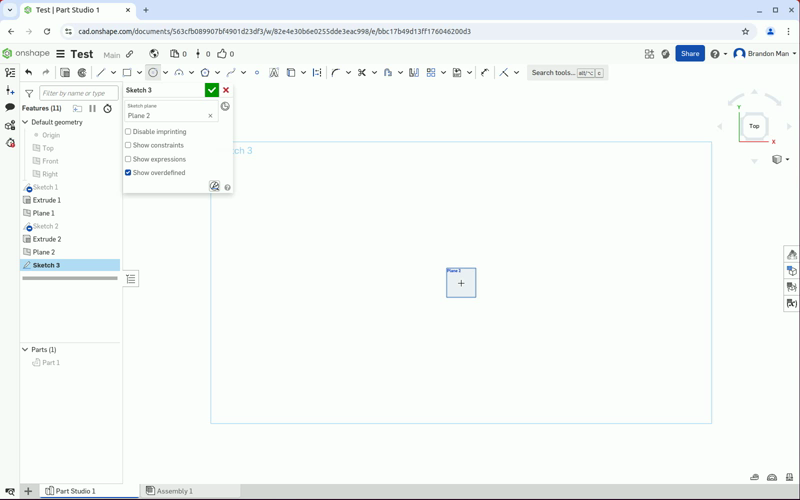
key_up(shift)
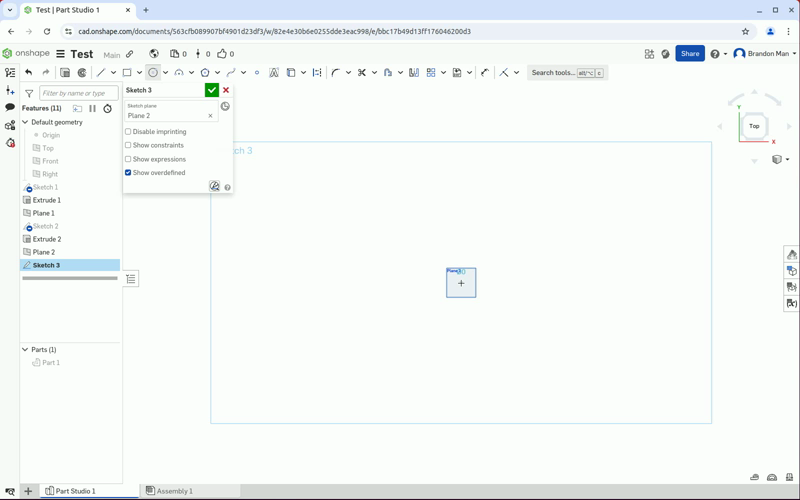
mouse_move(544, 282)
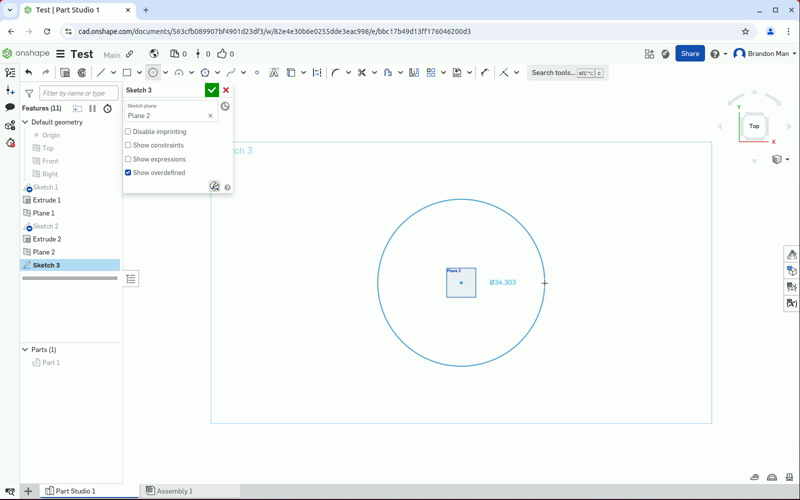
click(544, 282)
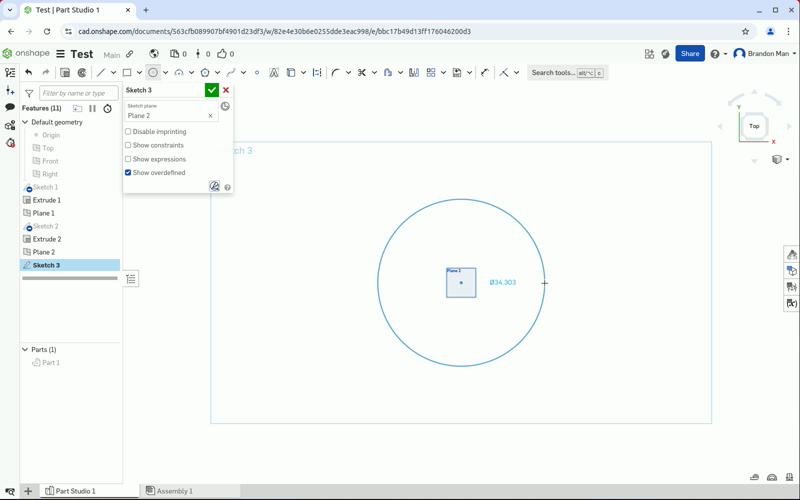
key(esc)
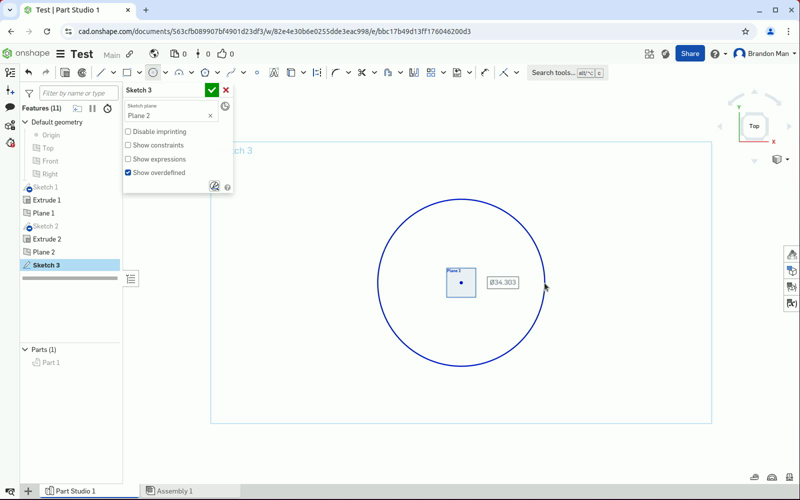
mouse_move(495, 254)
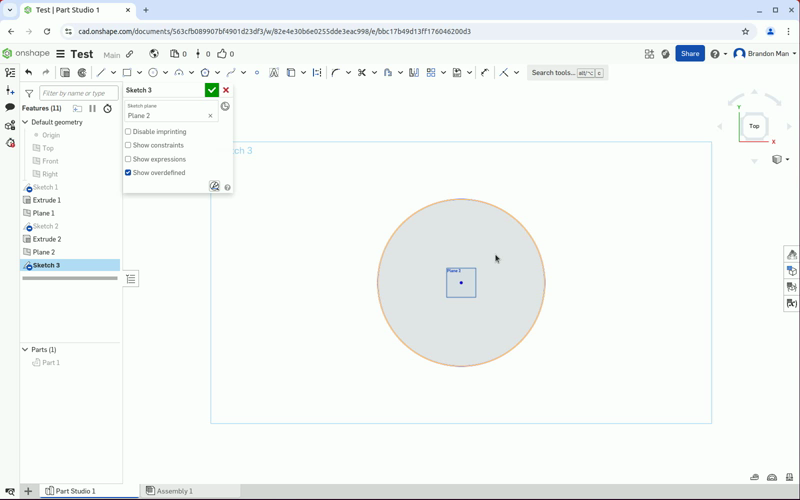
click(495, 254)
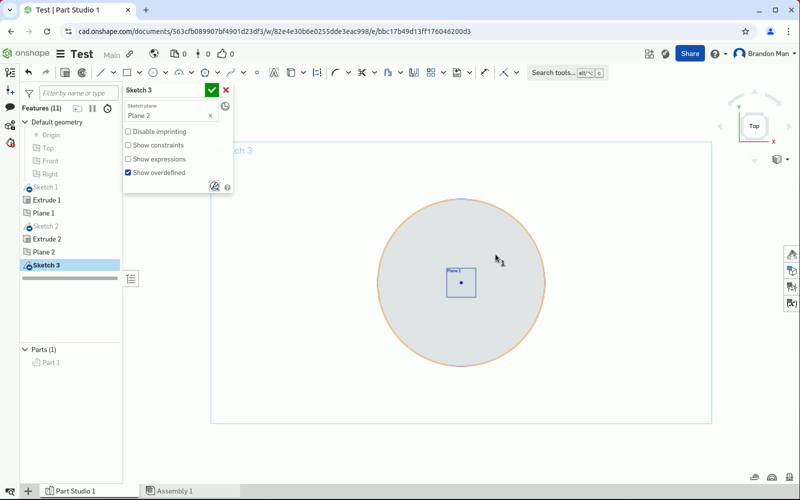
mouse_move(73, 352)
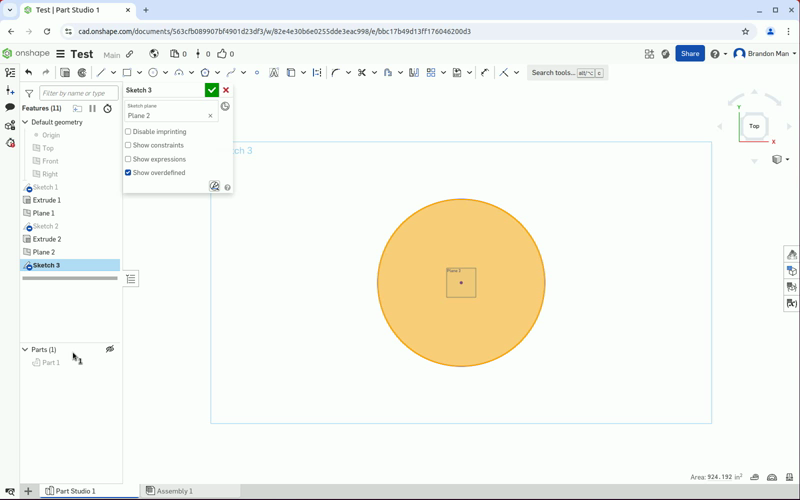
key(shift+y)
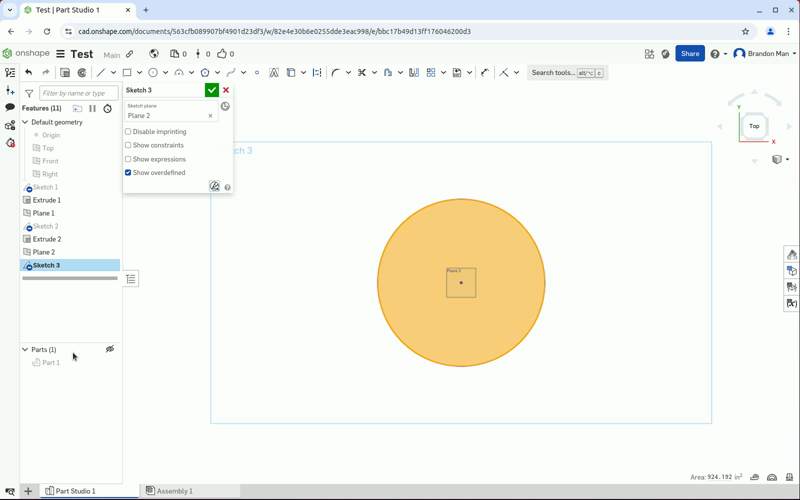
key(shift+e)
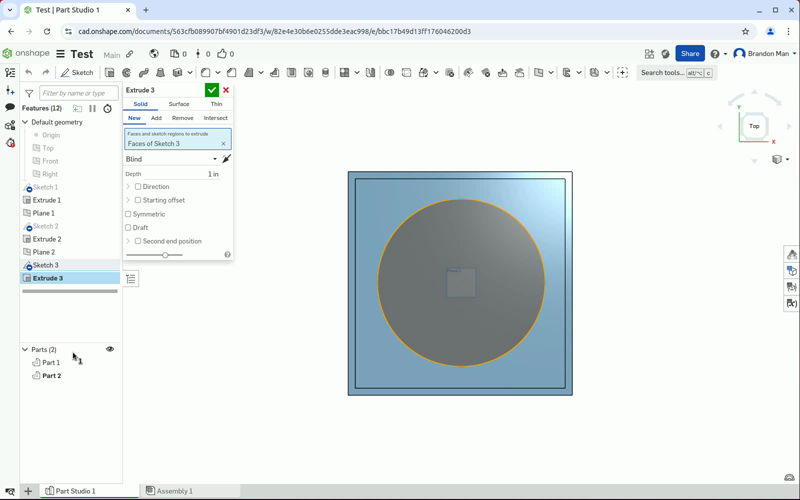
mouse_move(143, 106)
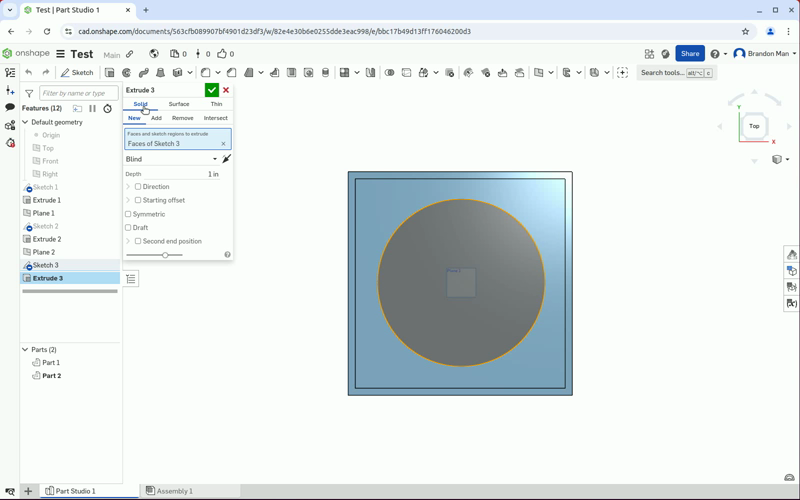
click(143, 106)
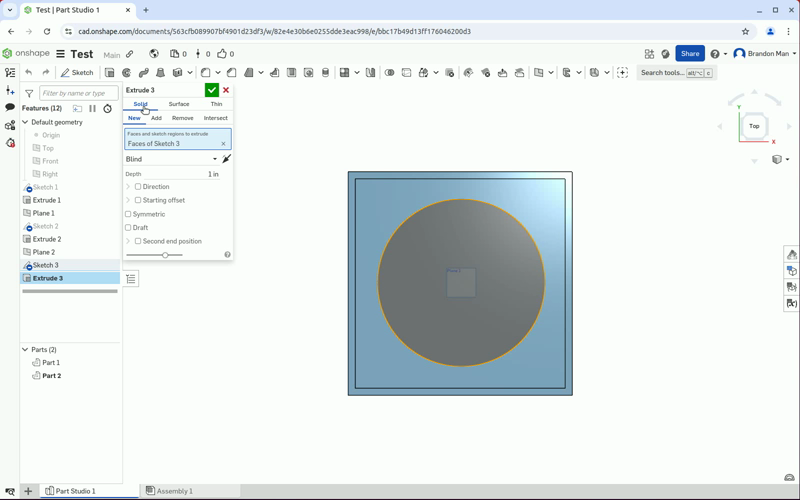
mouse_move(186, 120)
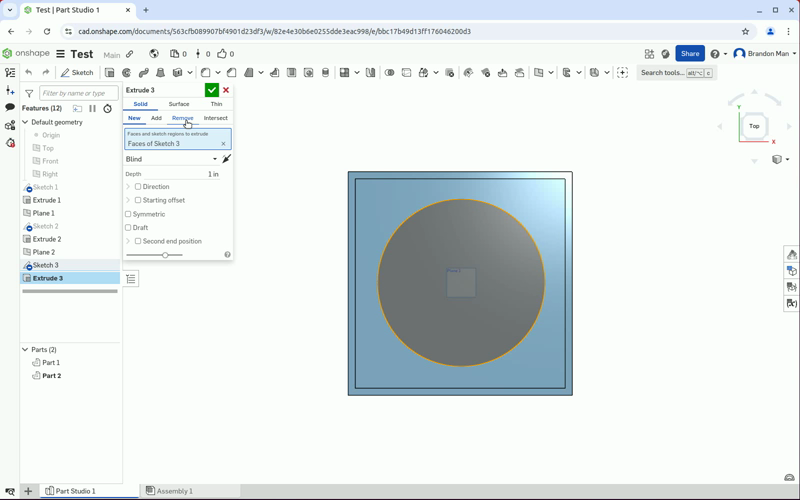
click(186, 120)
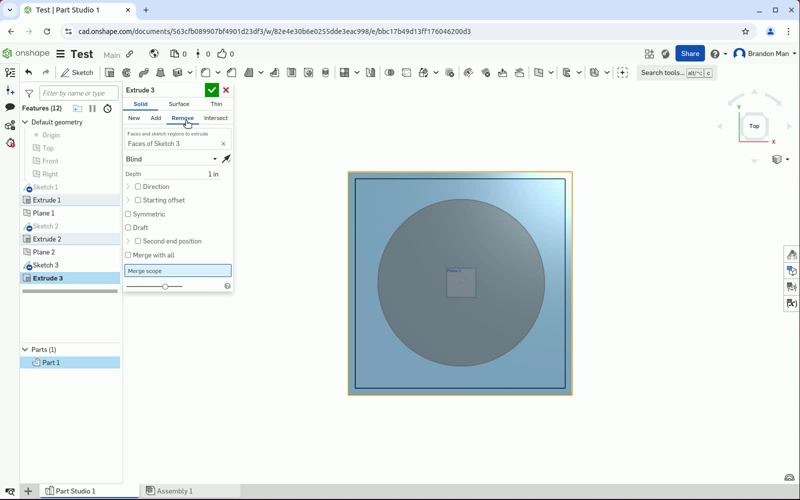
key(tab, 4)
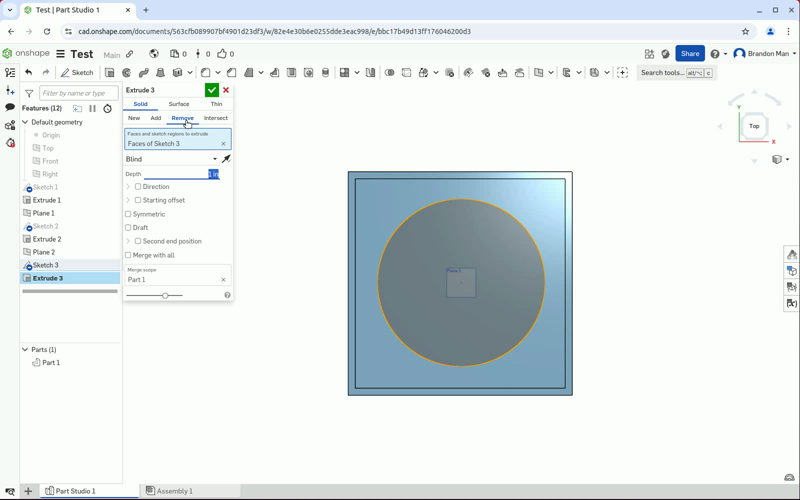
text(1.444)
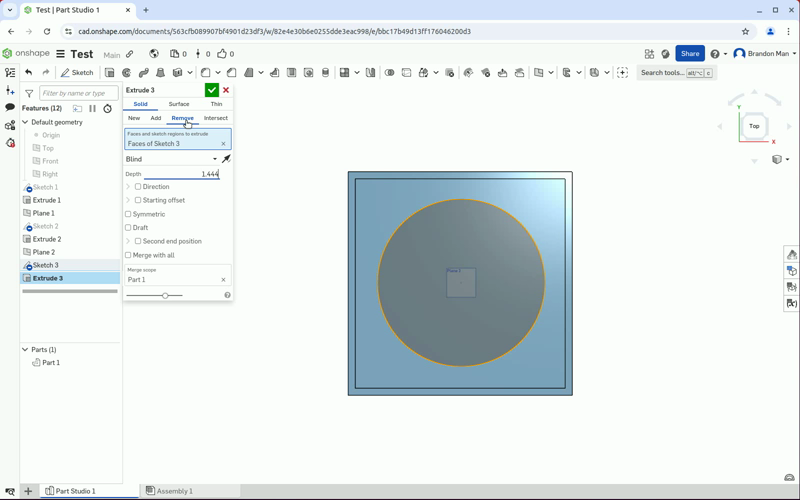
key(tab, 6)
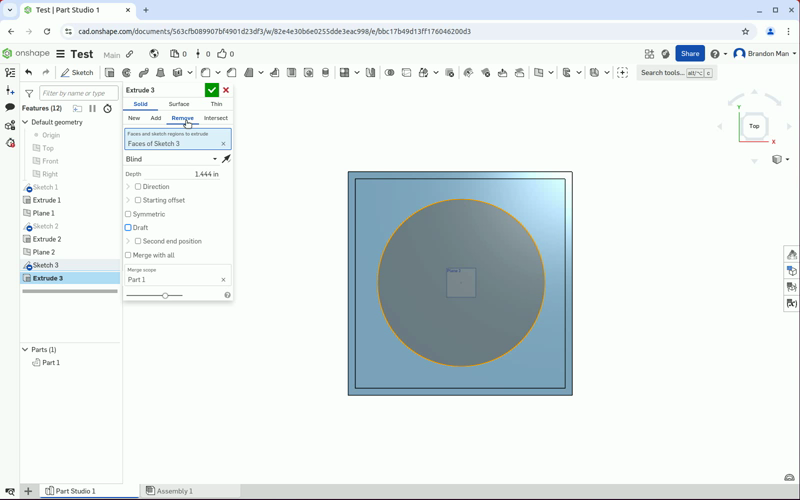
key(space)
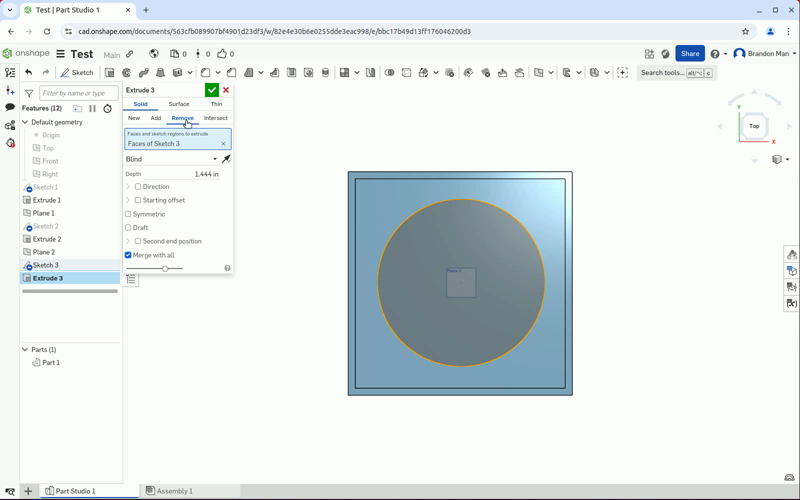
key(enter)
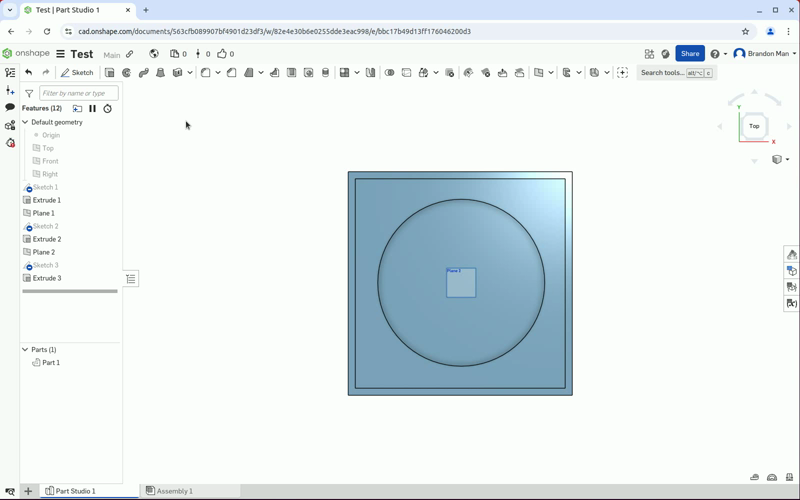
key(shift+h)
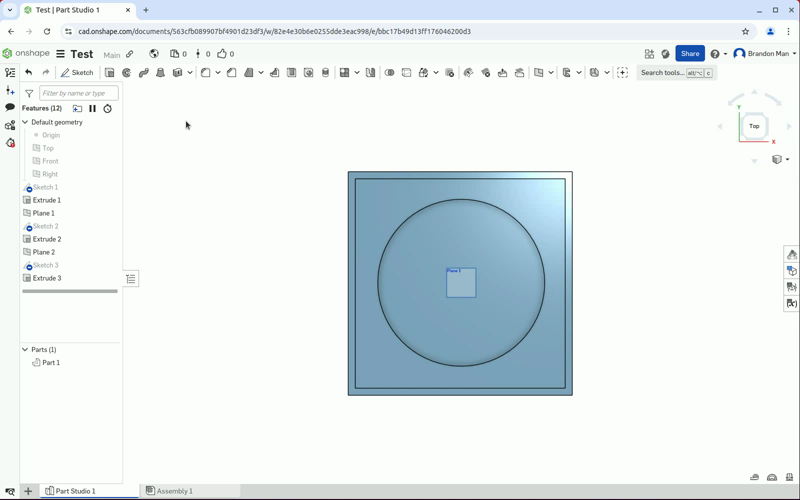
key(shift+h)
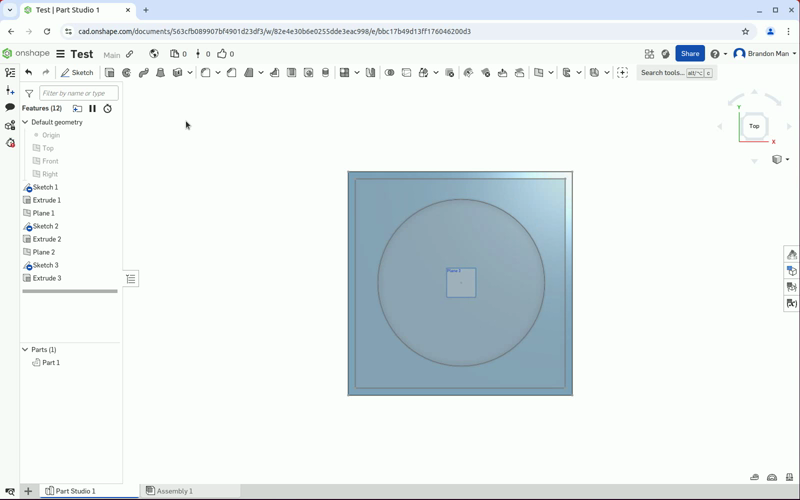
key(shift+7)
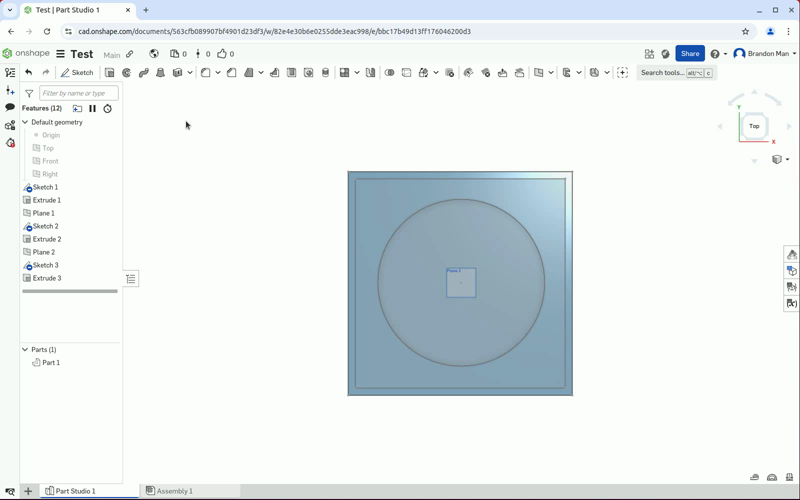
key(up, 3)
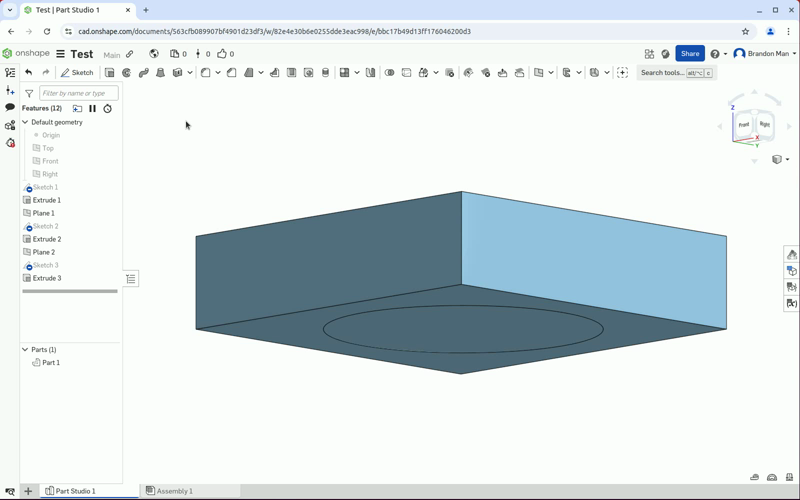
key(left, 3)
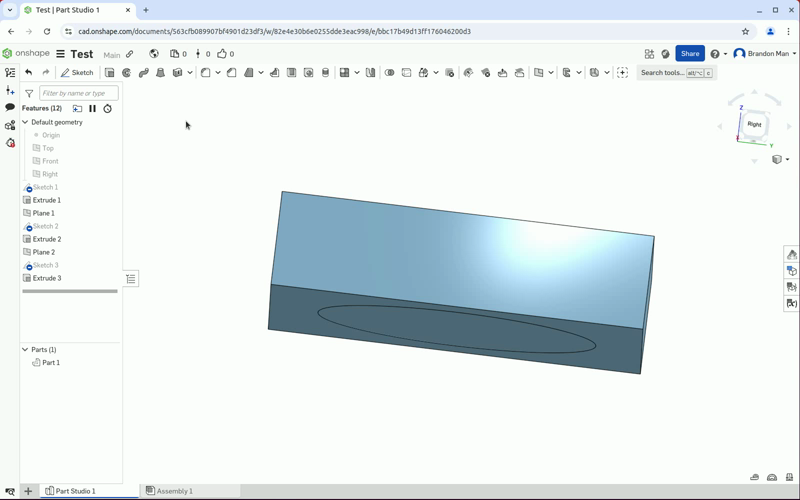
key(right, 3)
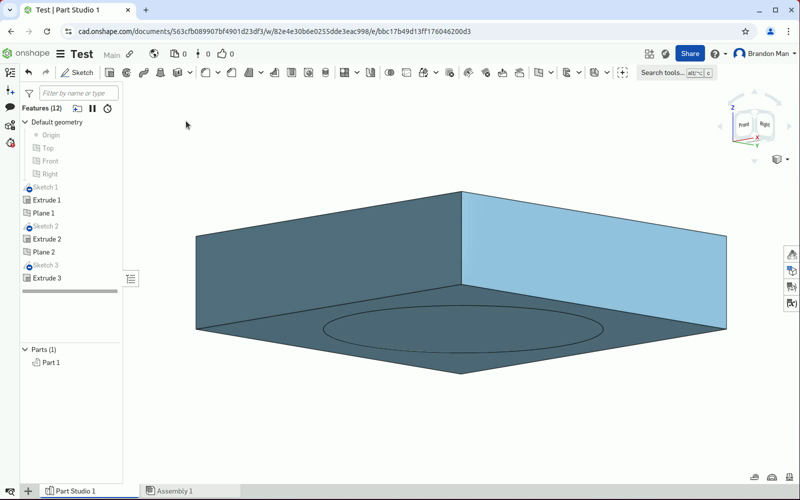
key(down, 3)
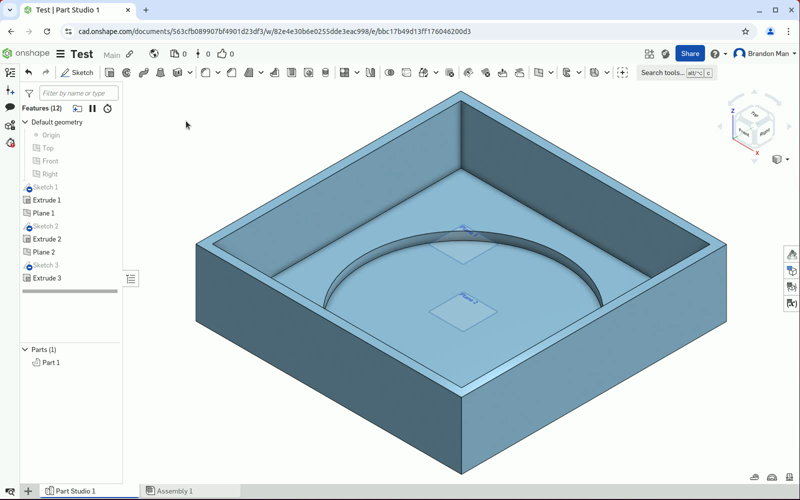
mouse_move(73, 189)
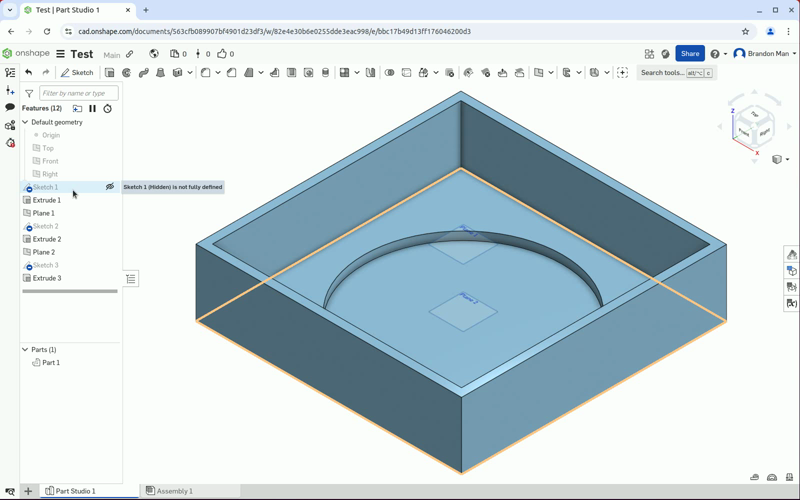
click(73, 189)